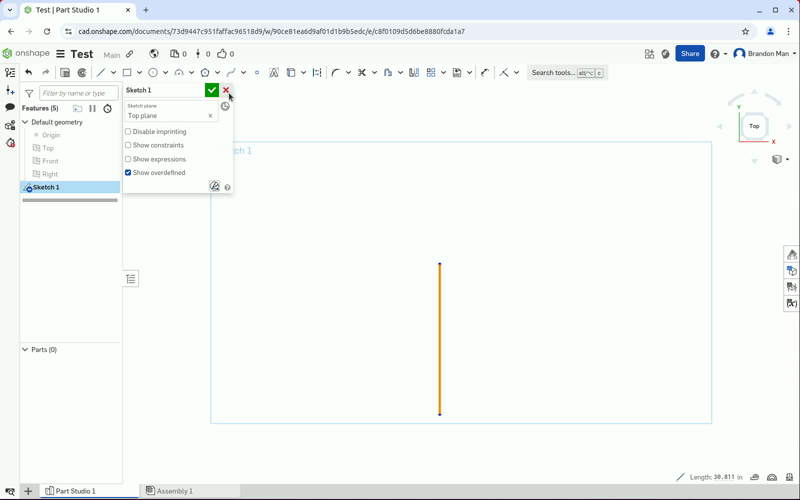
key(shift+h)
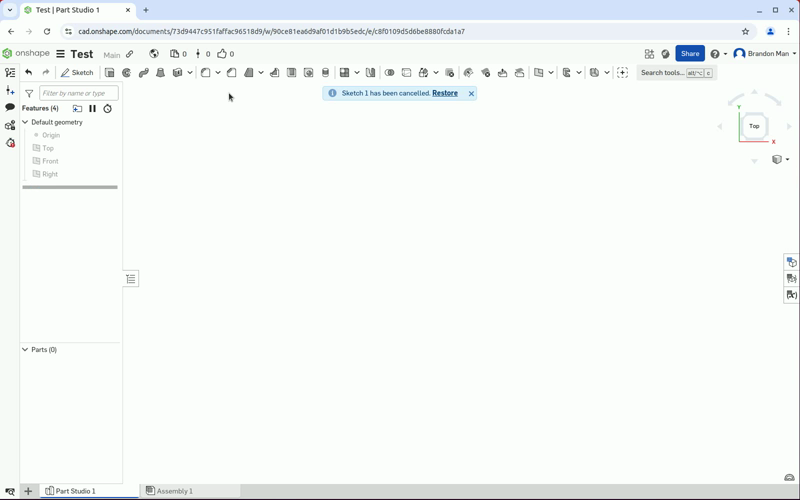
mouse_move(73, 352)
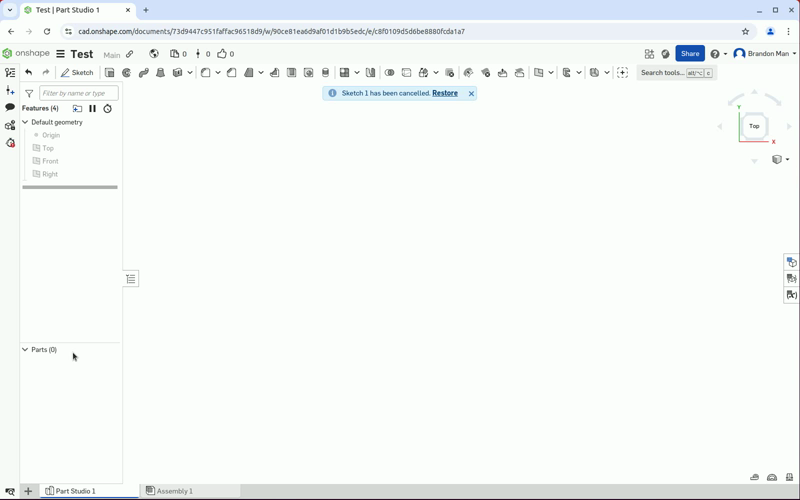
key(y)
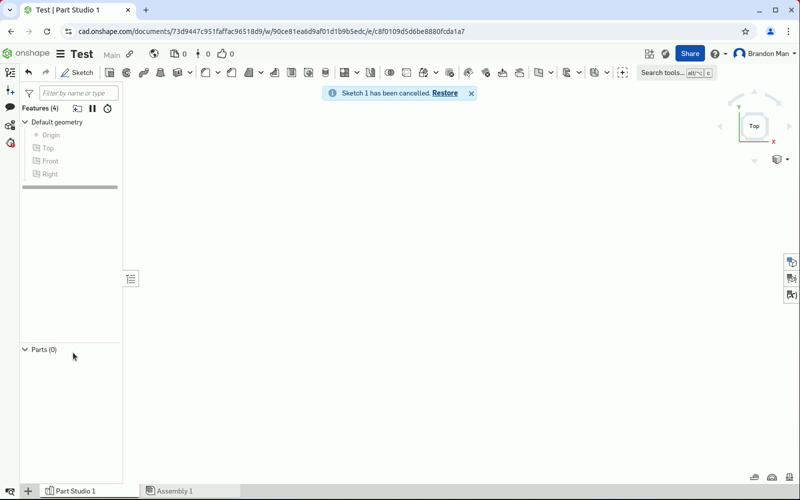
key(shift+p)
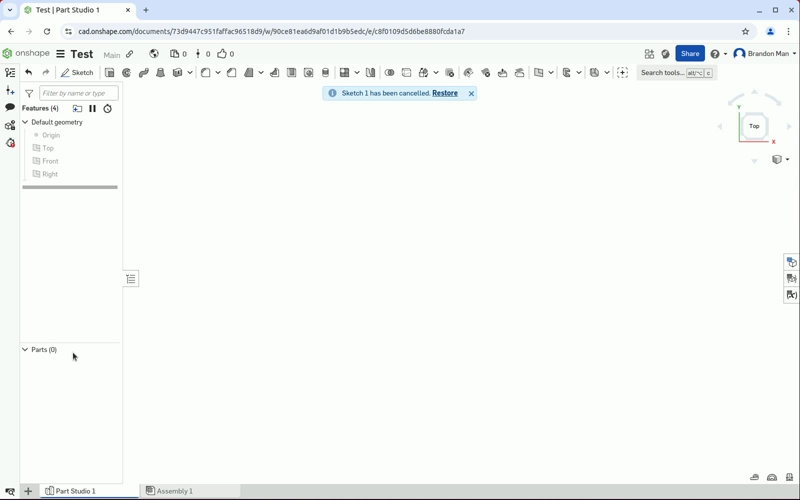
key(space)
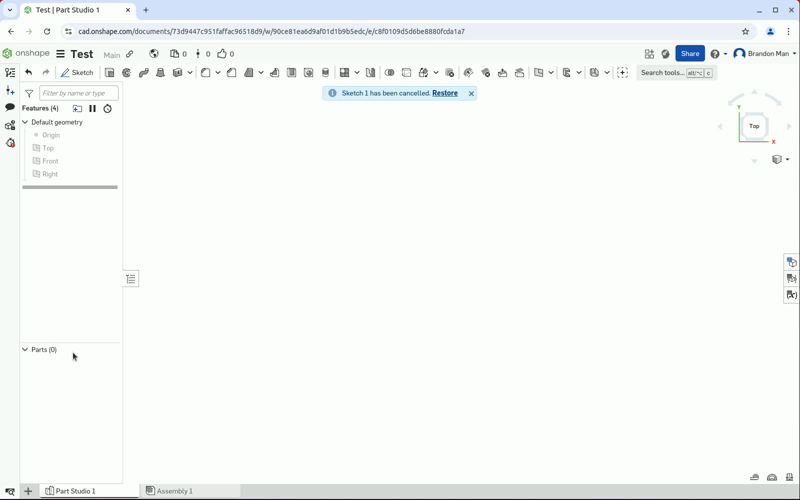
key_down(shift)
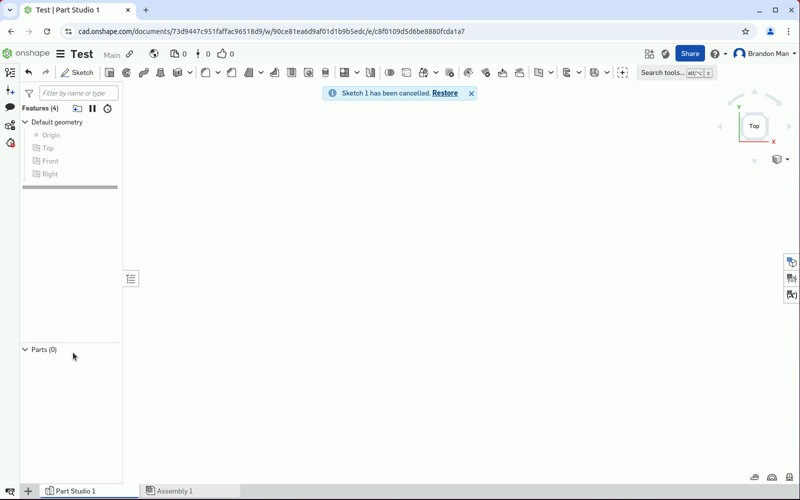
key(up)
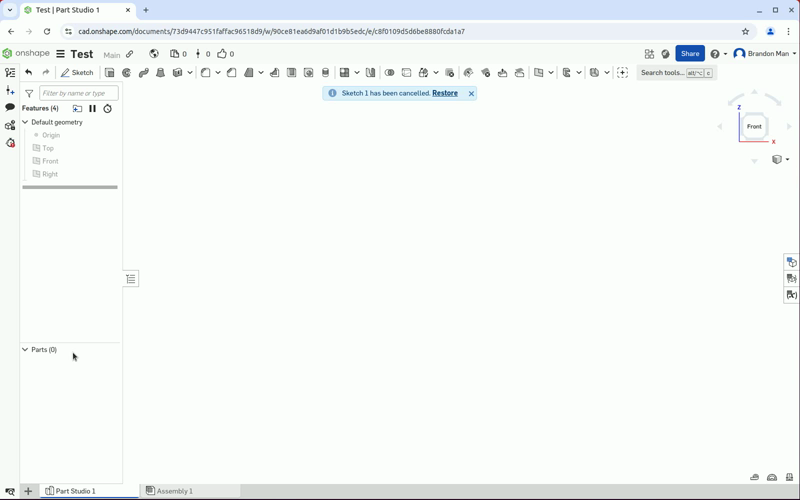
key_up(shift)
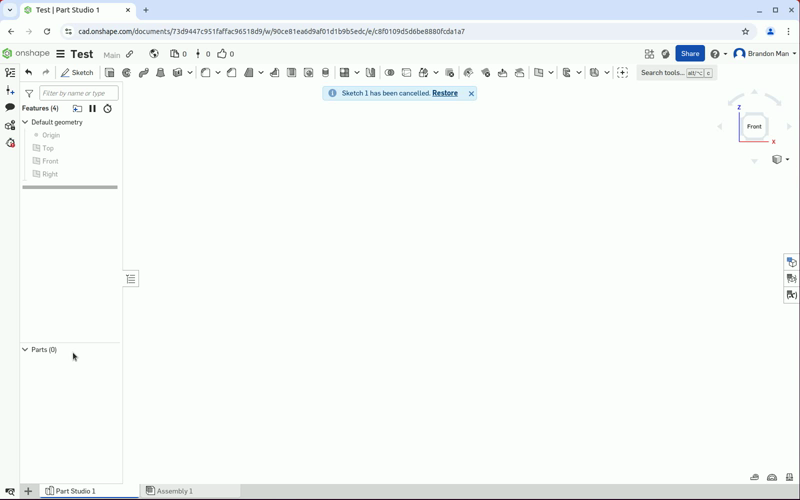
key(space)
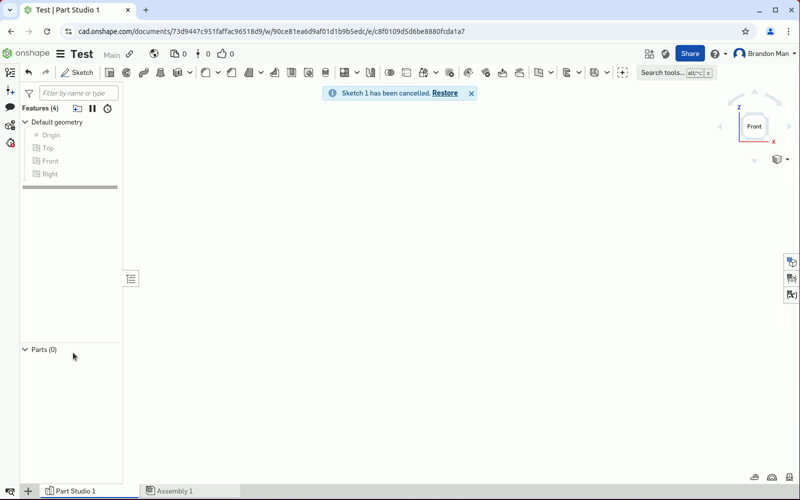
key_down(shift)
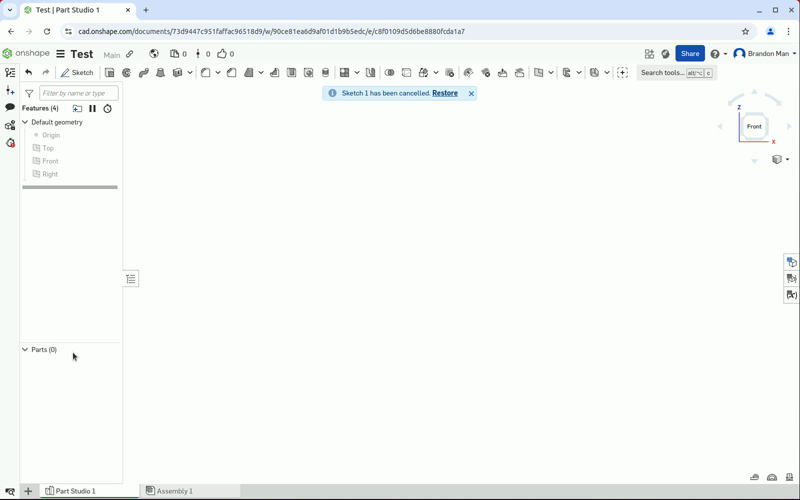
key(left)
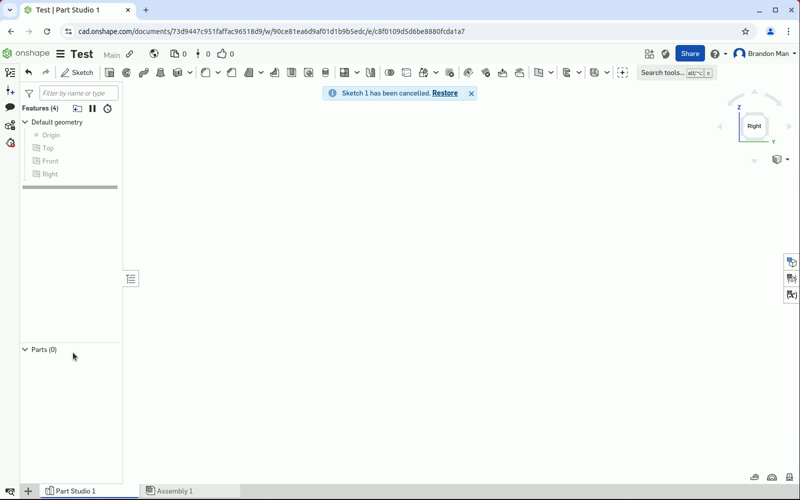
key_up(shift)
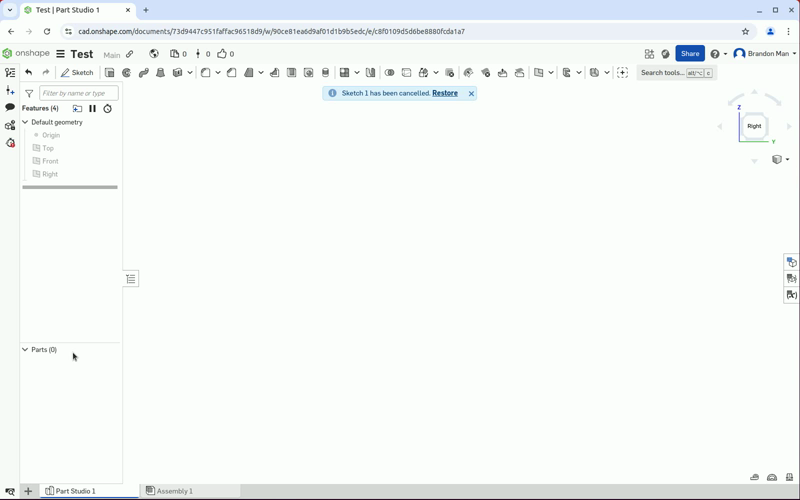
mouse_move(73, 352)
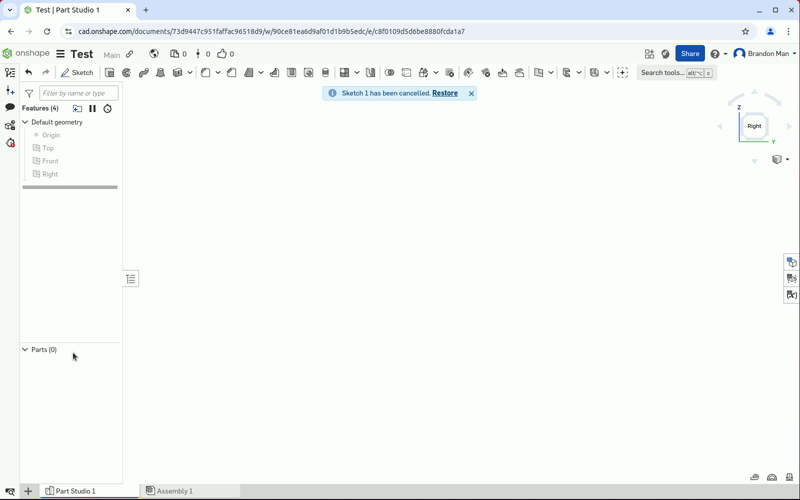
key(shift+y)
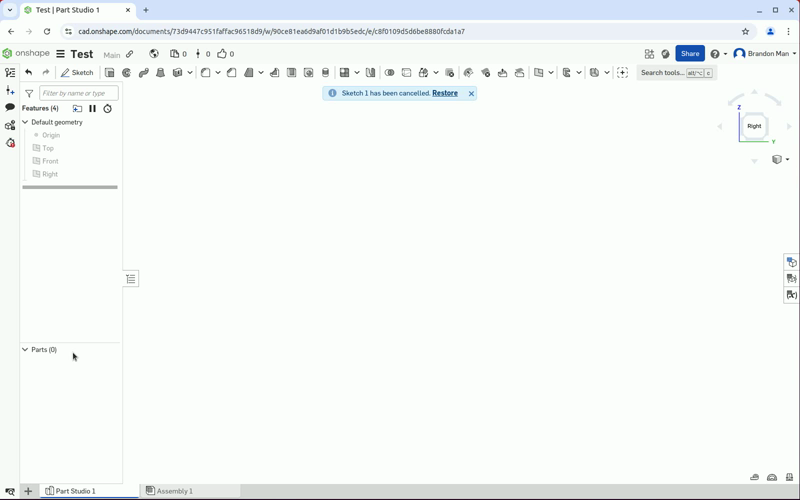
key(shift+s)
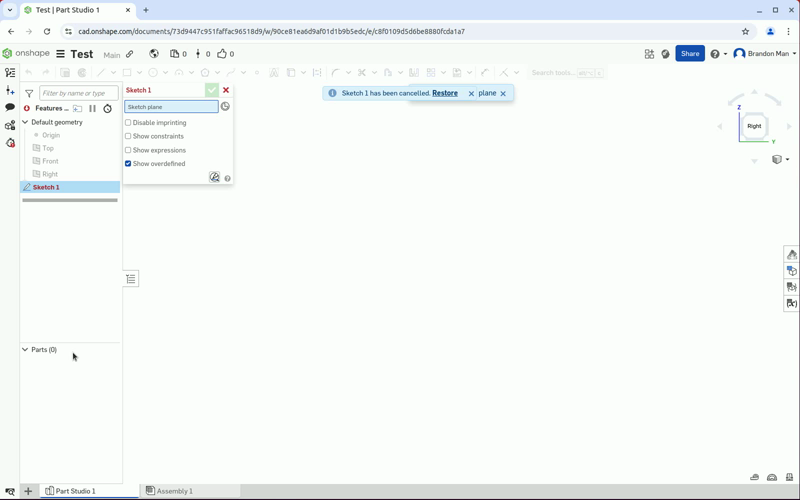
mouse_move(73, 176)
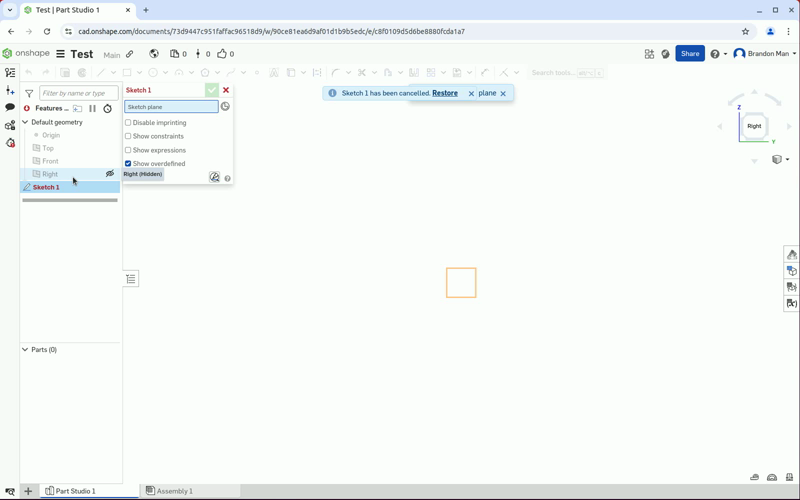
click(73, 176)
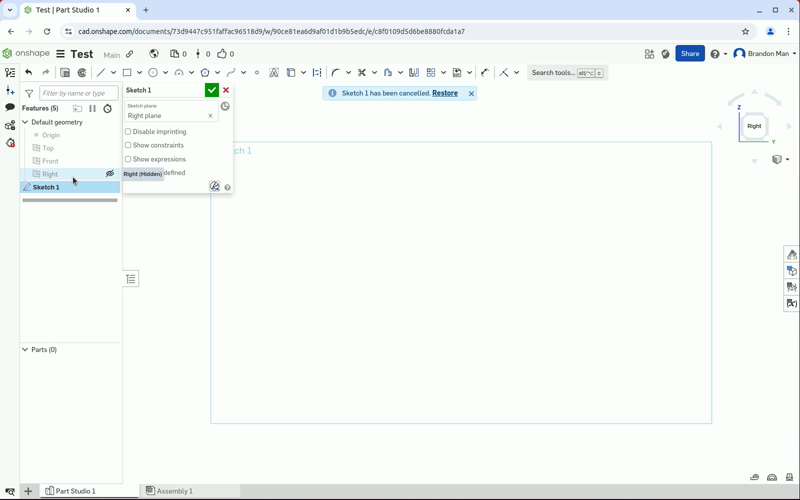
mouse_move(73, 352)
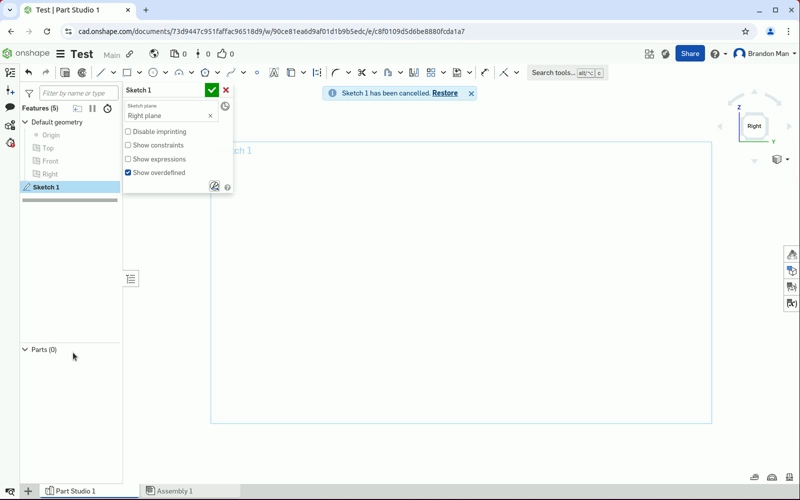
key(y)
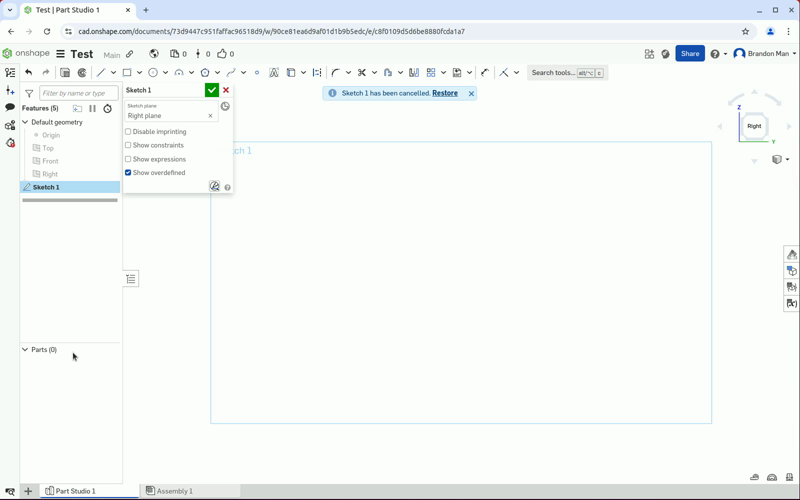
key(c)
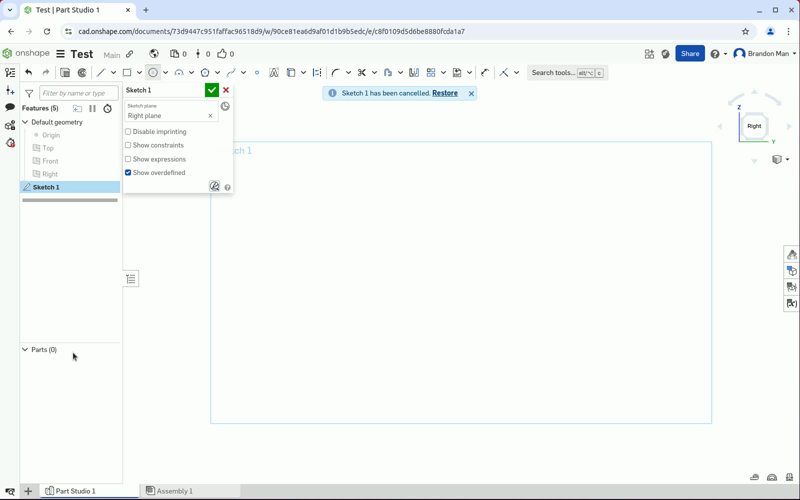
key_down(shift)
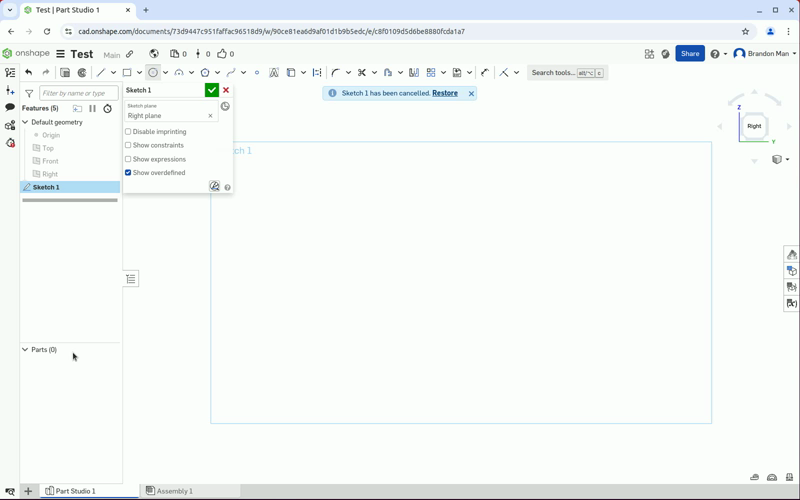
mouse_move(460, 282)
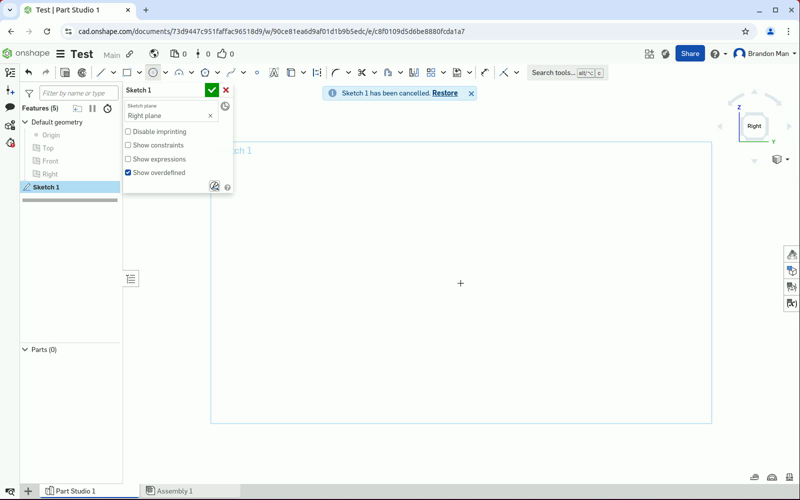
click(460, 282)
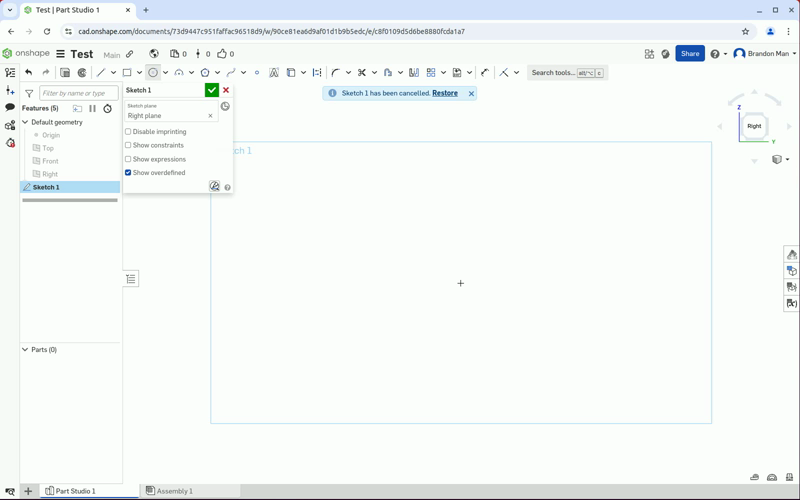
key_up(shift)
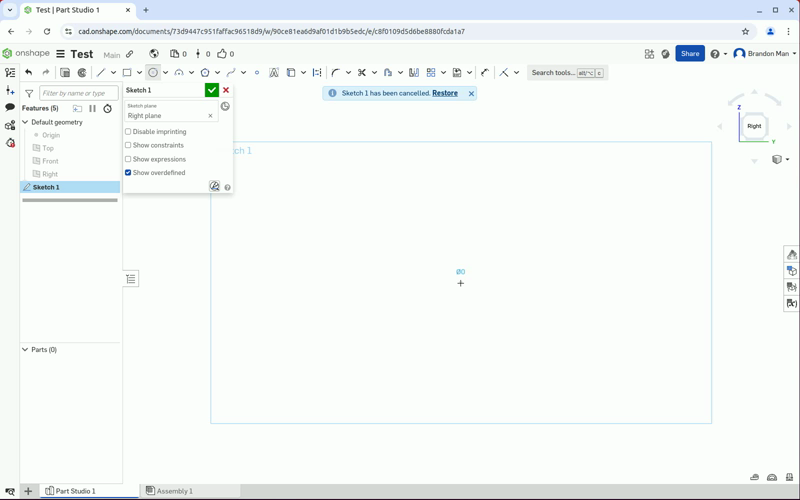
mouse_move(464, 282)
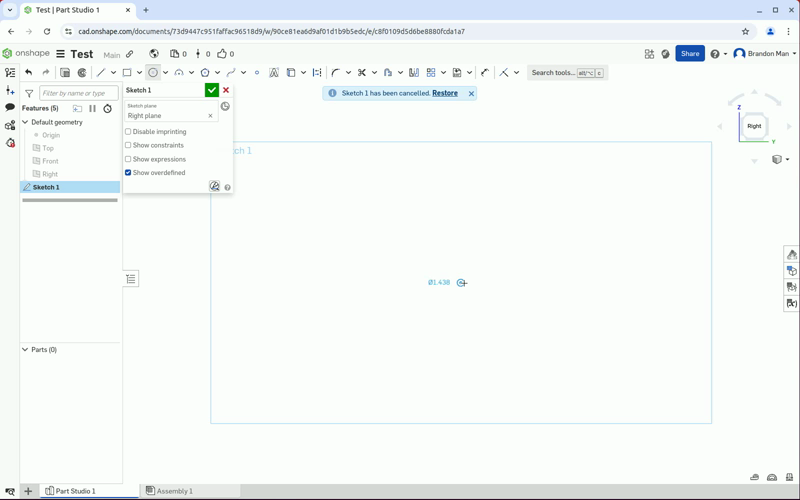
click(464, 282)
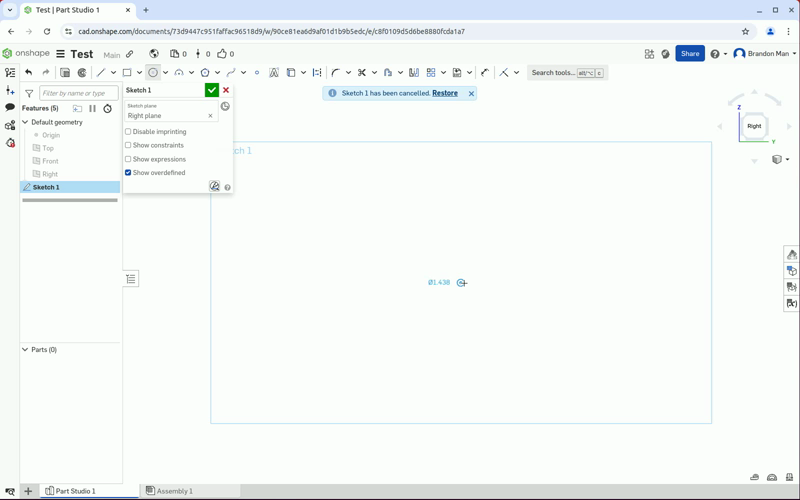
key(esc)
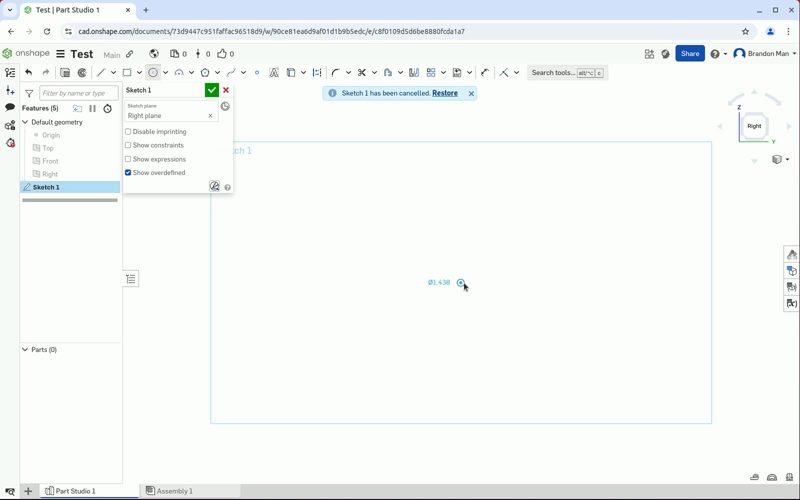
mouse_move(459, 280)
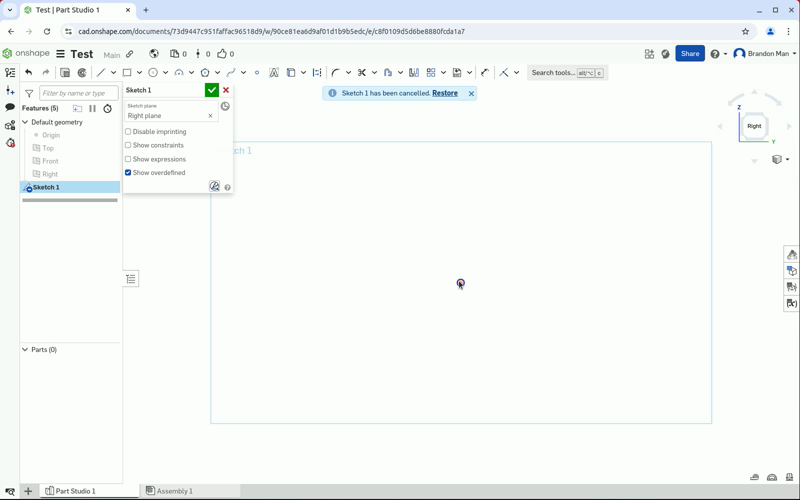
scroll(6)
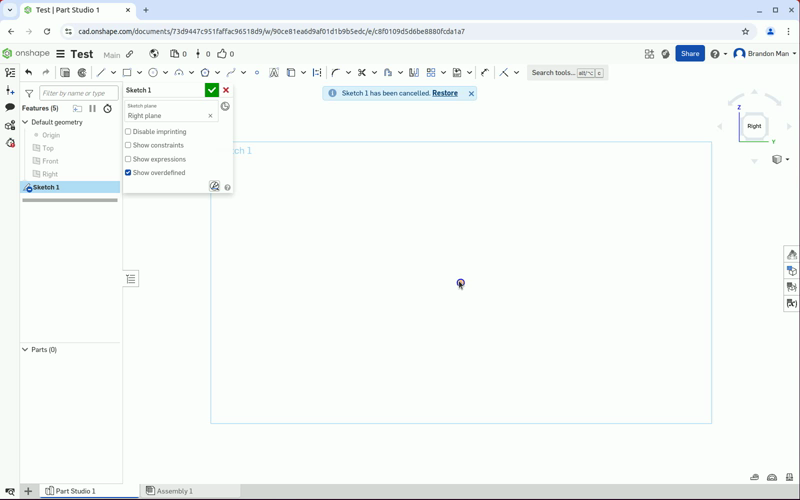
scroll(6)
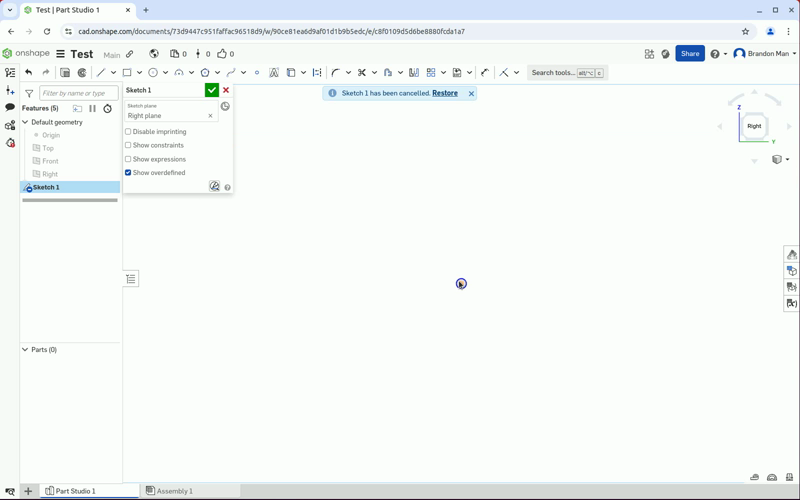
scroll(6)
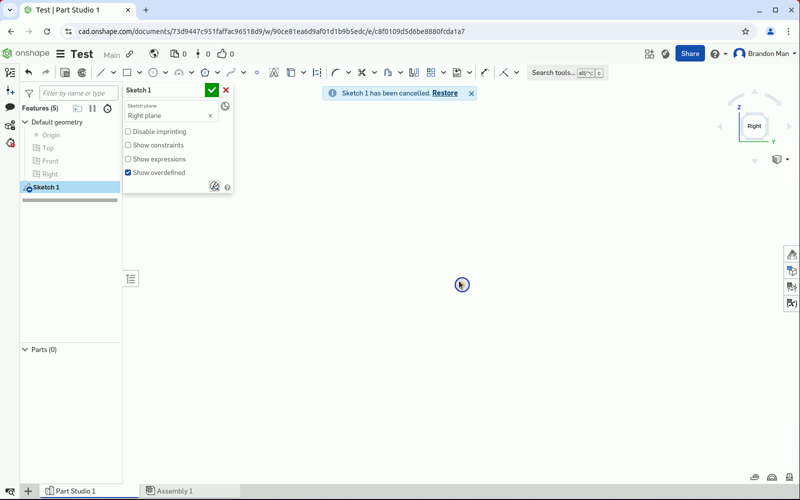
scroll(6)
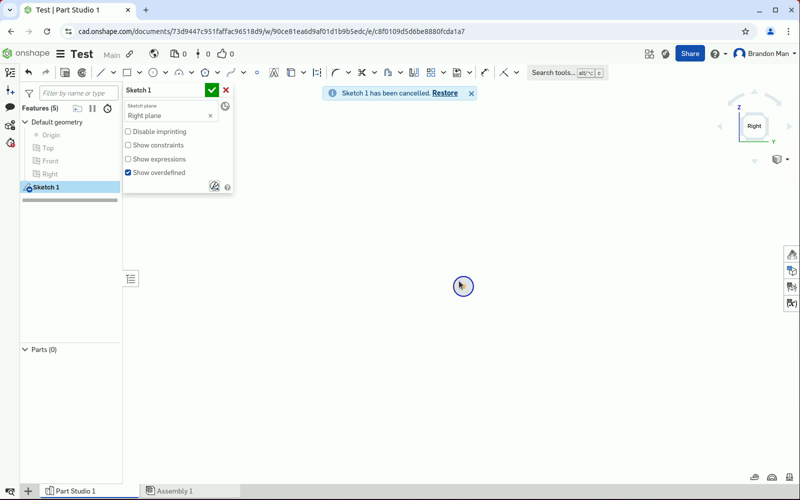
scroll(6)
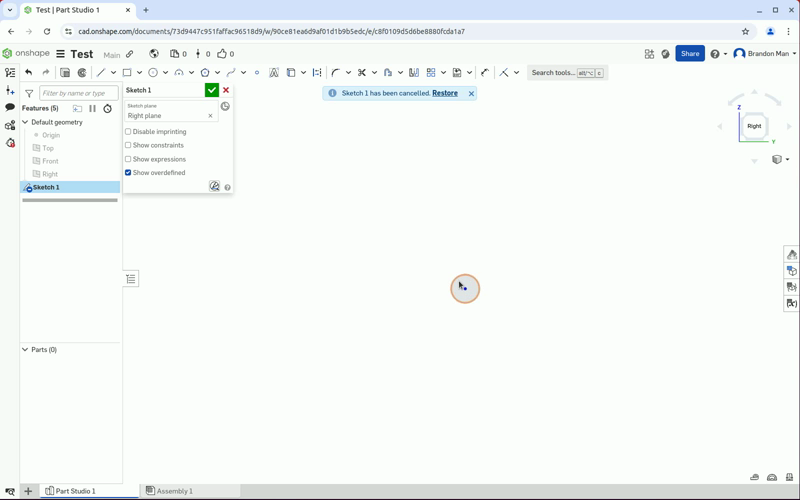
scroll(6)
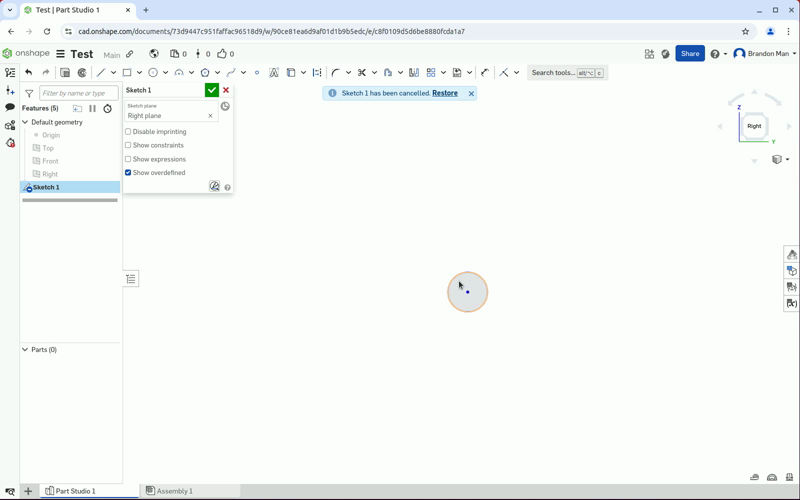
scroll(6)
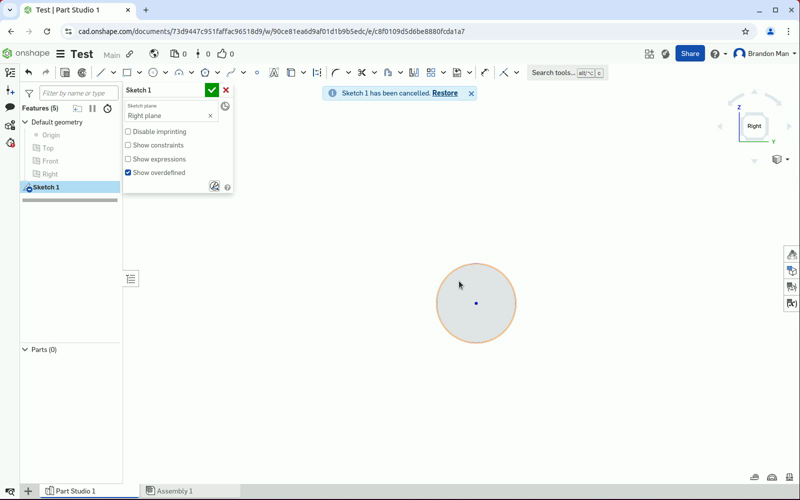
click(459, 280)
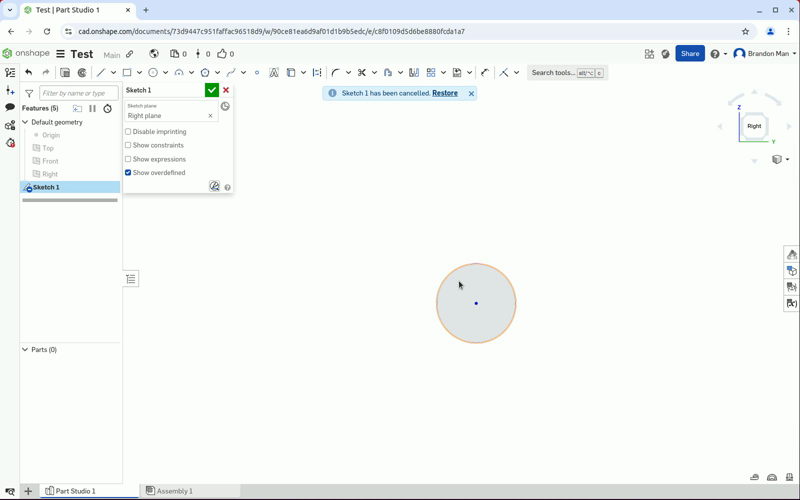
scroll(-6)
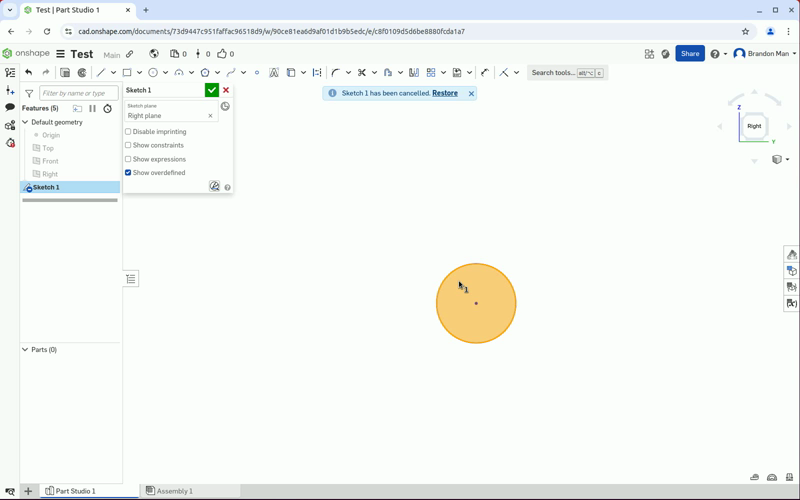
scroll(-6)
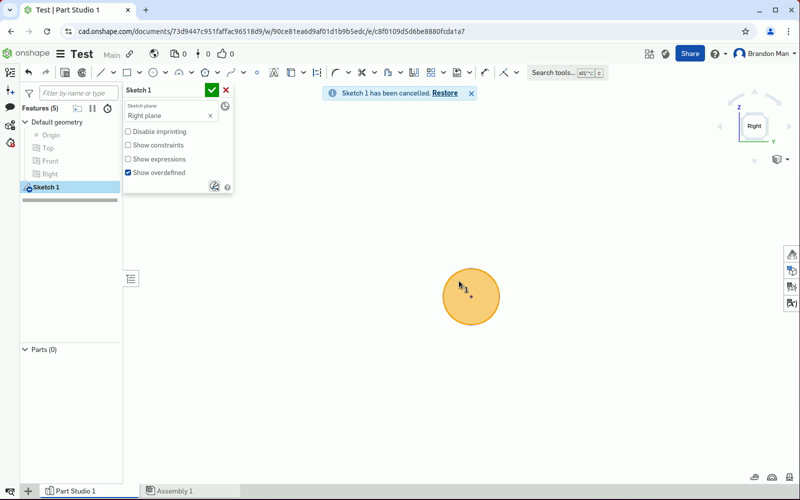
scroll(-6)
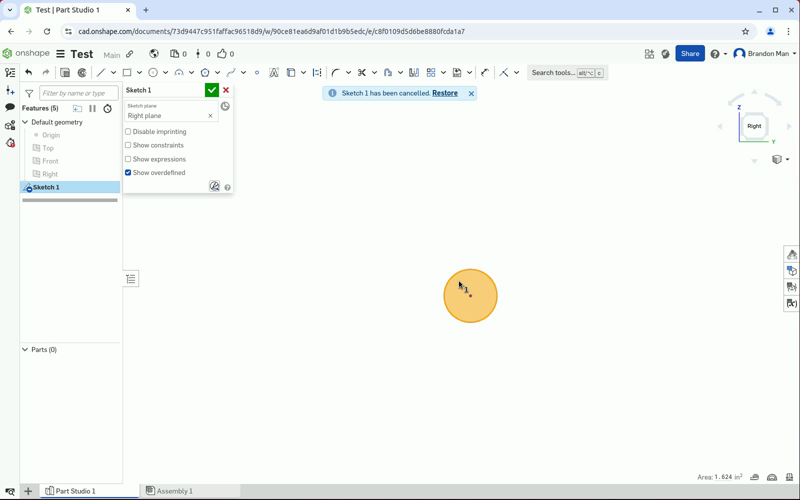
scroll(-6)
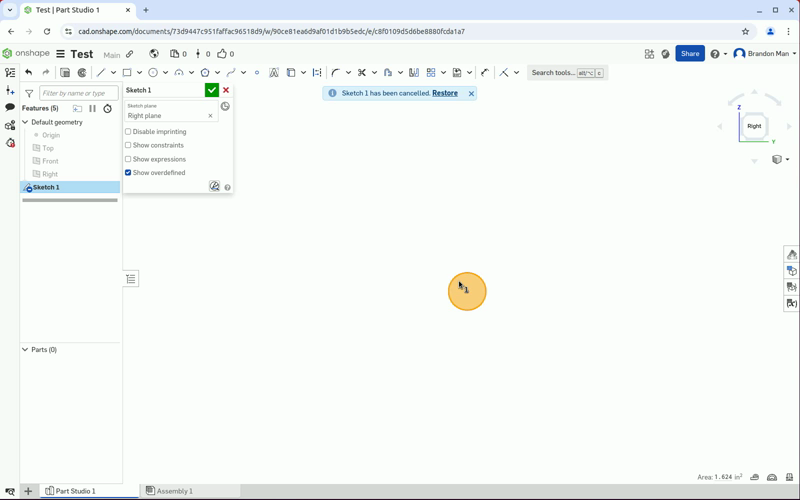
scroll(-6)
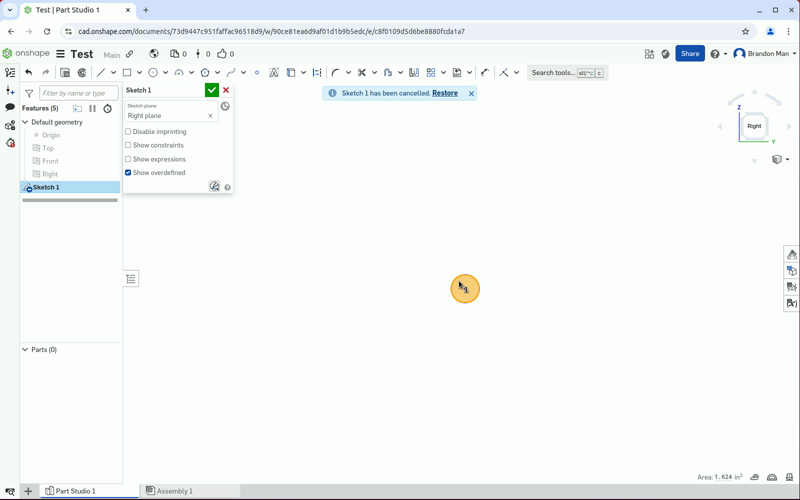
scroll(-6)
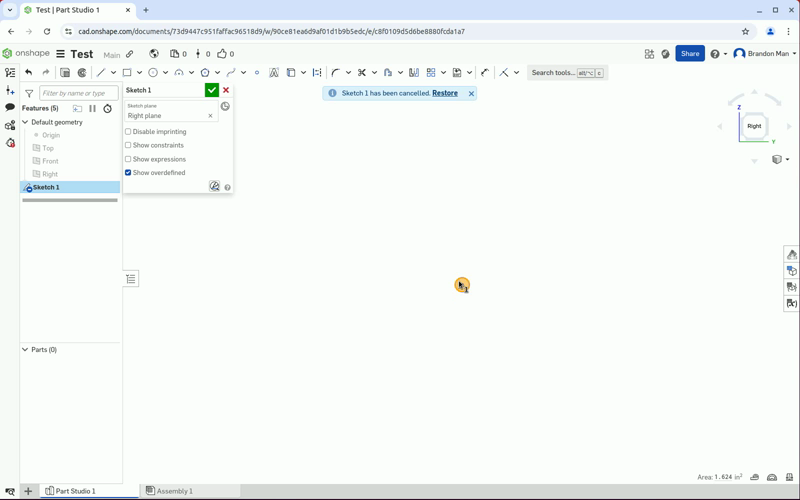
scroll(-6)
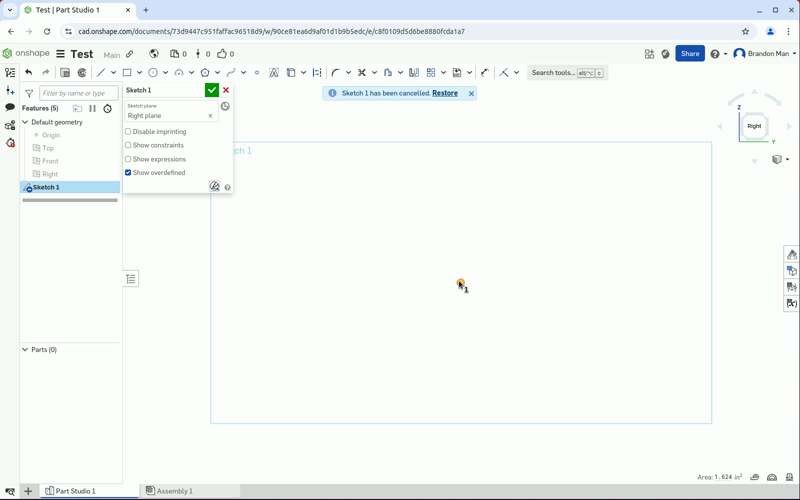
mouse_move(73, 352)
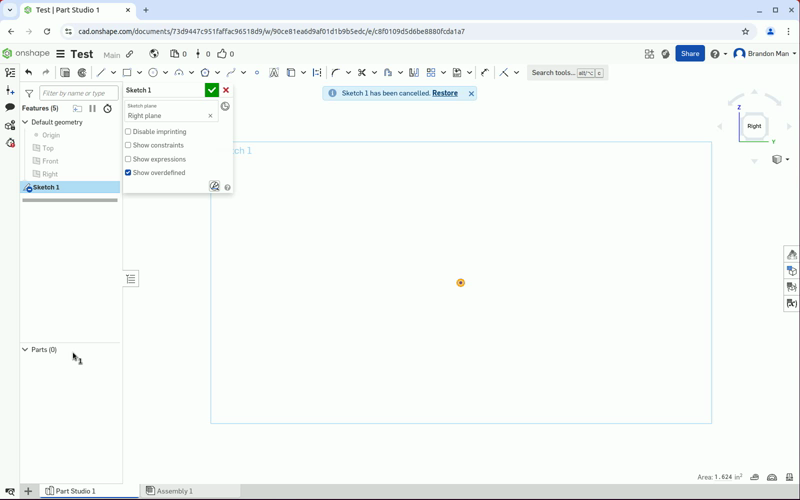
key(shift+y)
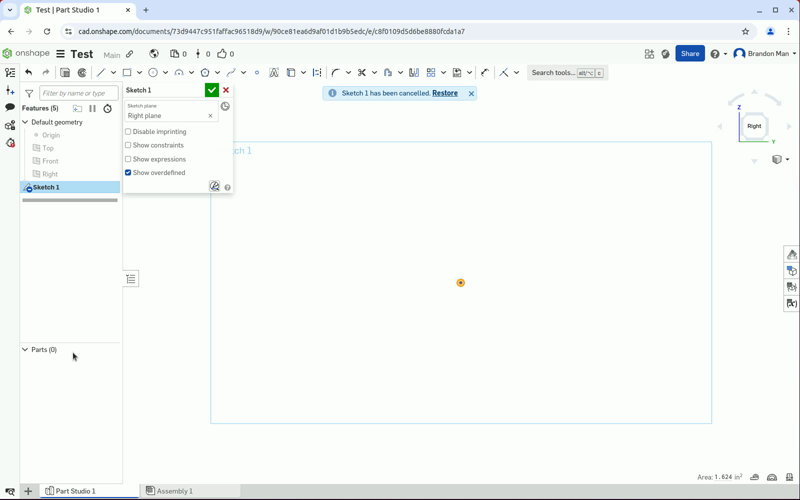
key(shift+e)
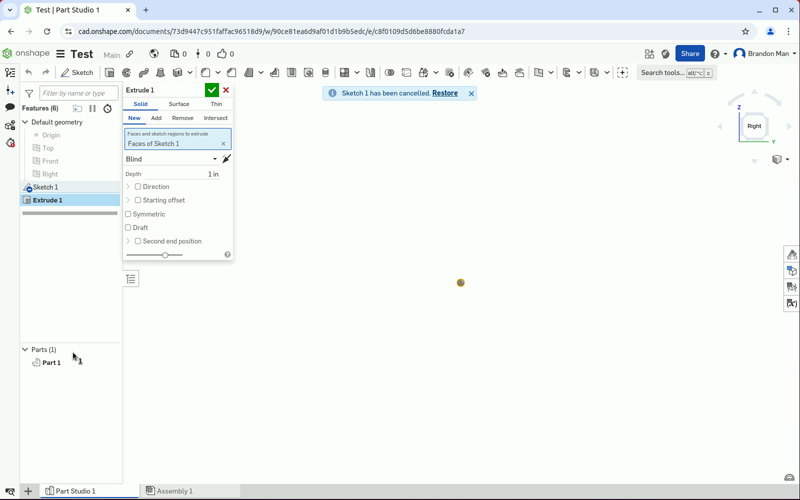
mouse_move(143, 106)
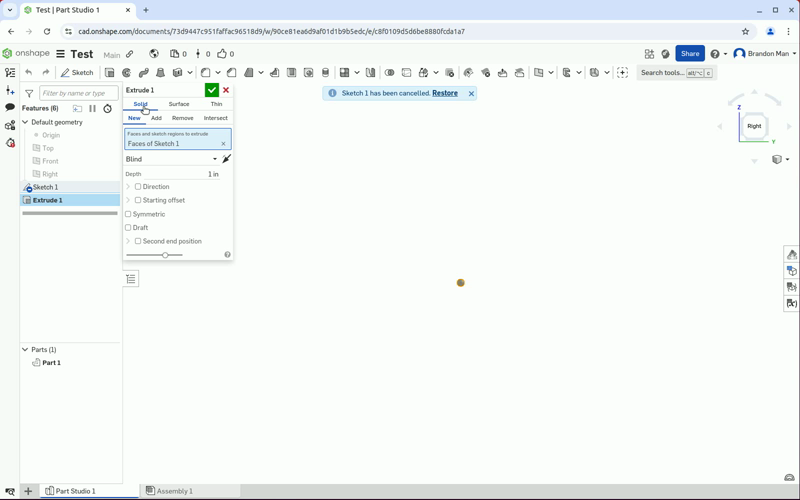
click(143, 106)
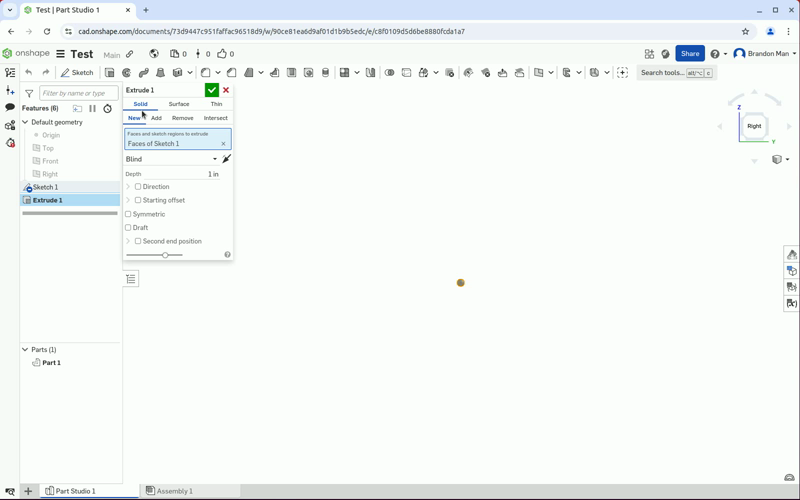
mouse_move(137, 120)
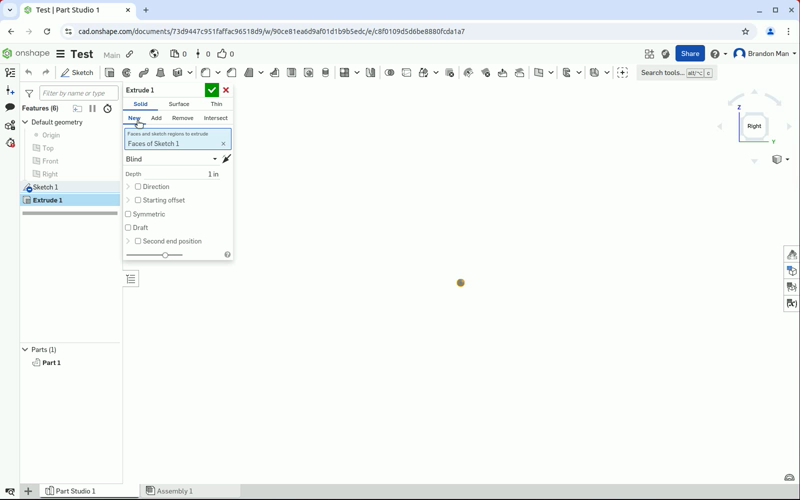
click(137, 120)
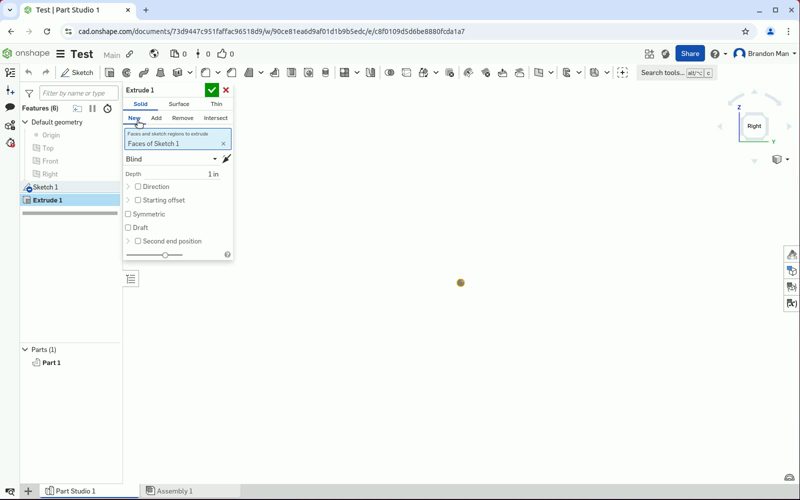
key(tab, 4)
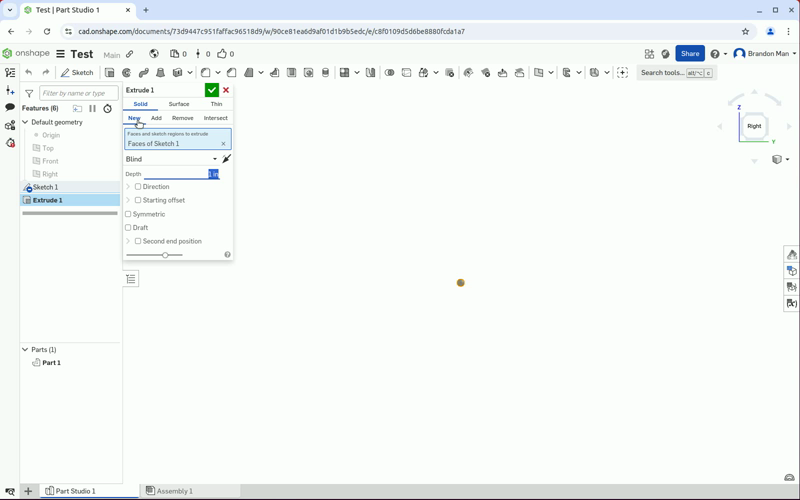
text(15.646)
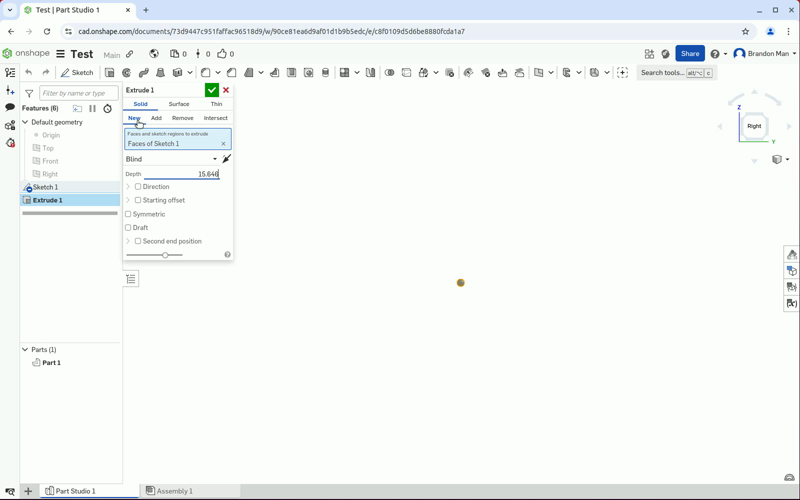
key(enter)
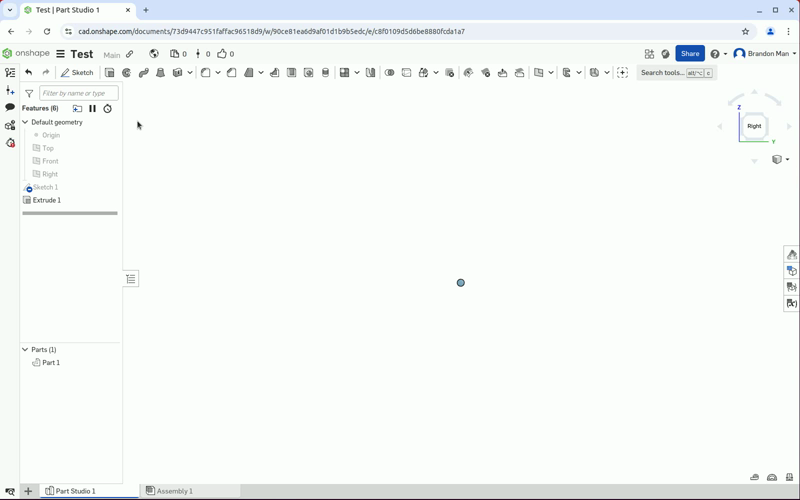
key(shift+h)
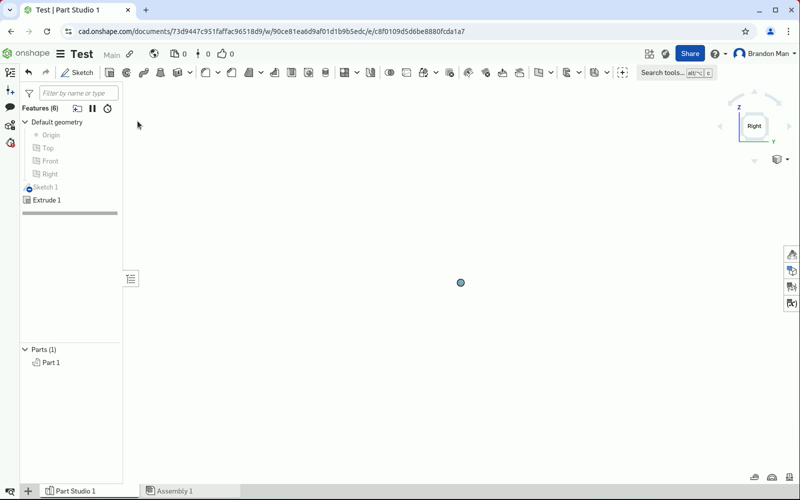
key(shift+h)
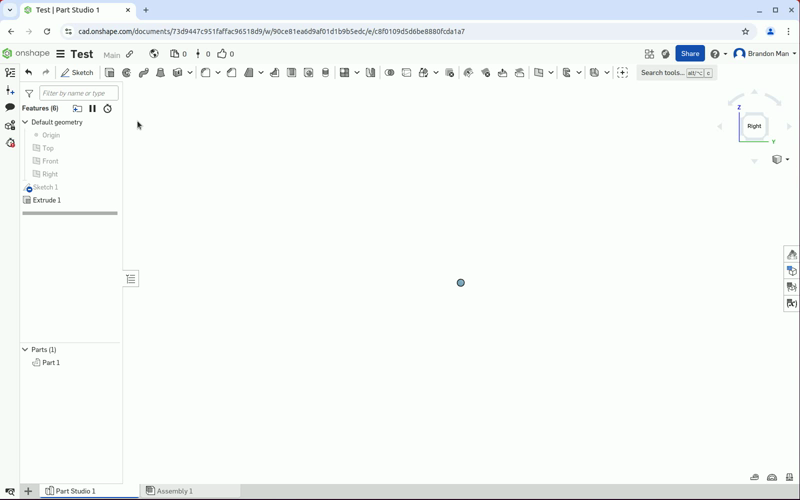
mouse_move(73, 189)
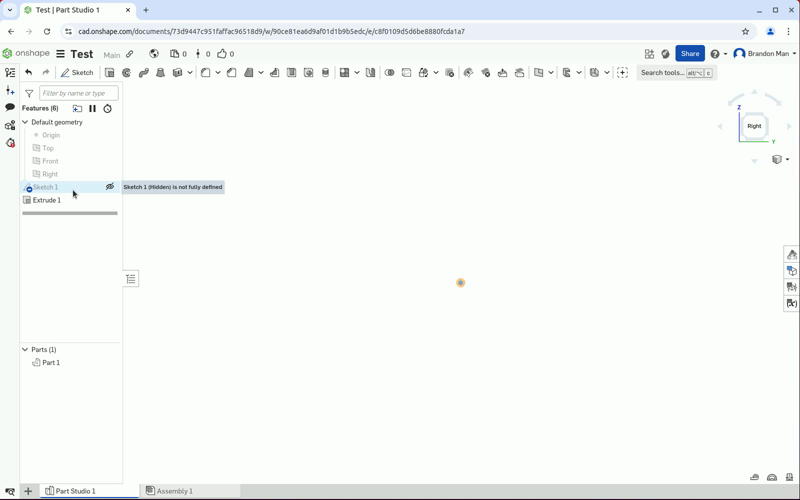
click(73, 189)
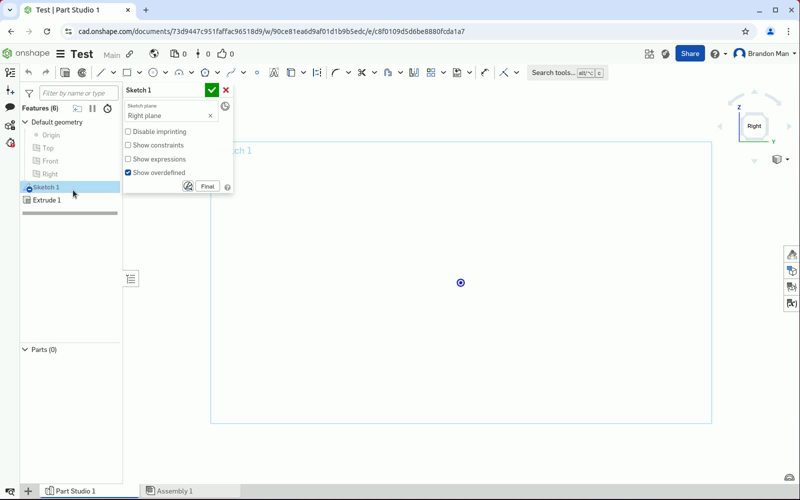
mouse_move(229, 92)
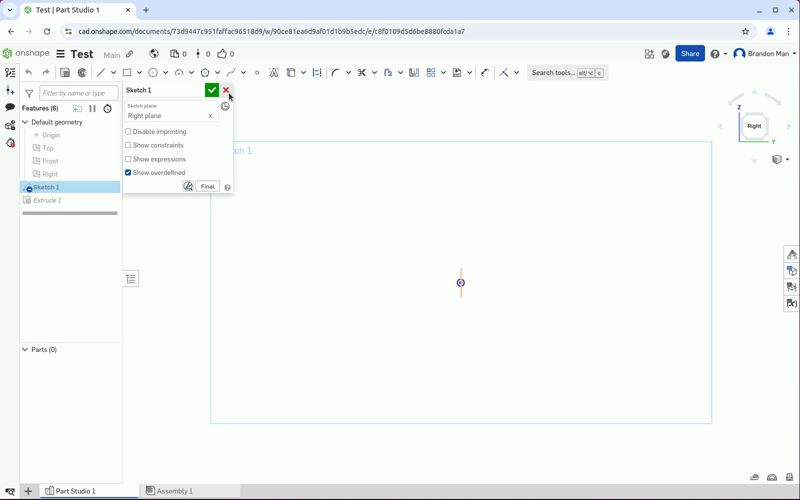
click(229, 92)
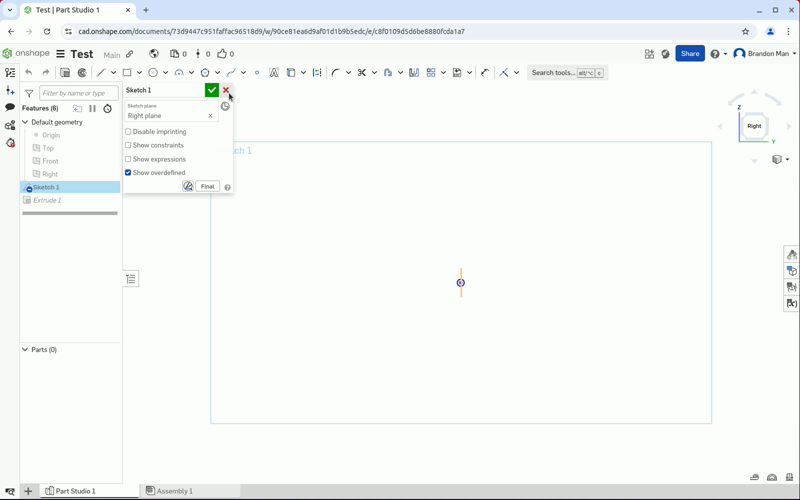
key(shift+s)
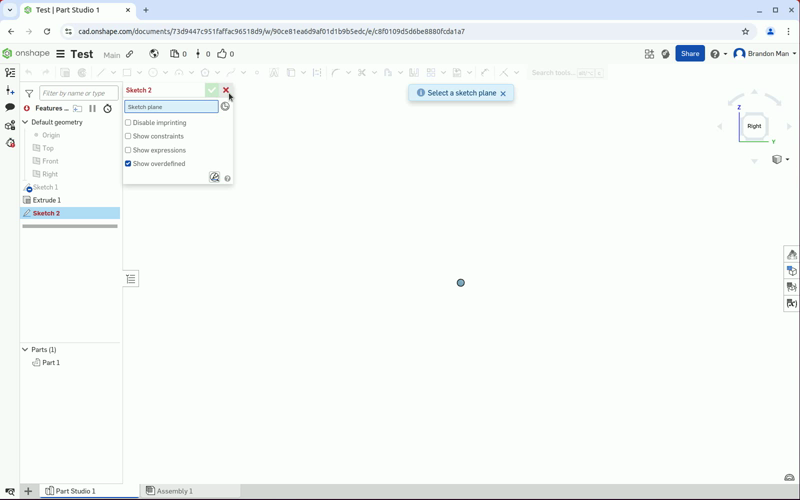
mouse_move(73, 176)
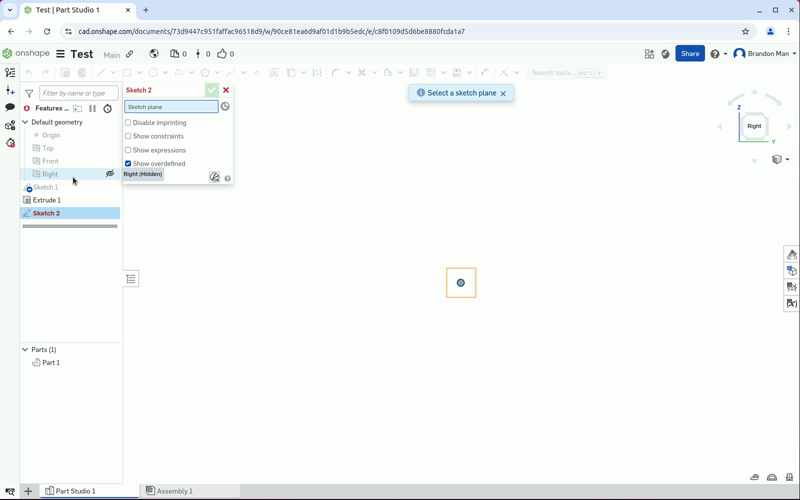
click(73, 176)
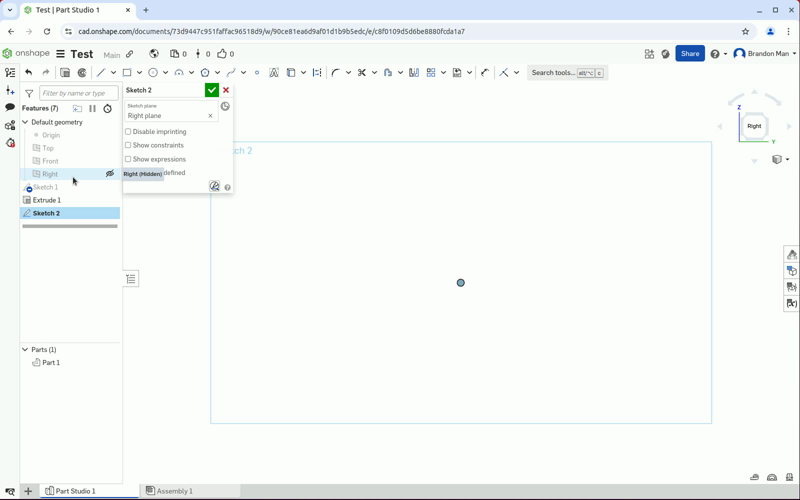
mouse_move(73, 352)
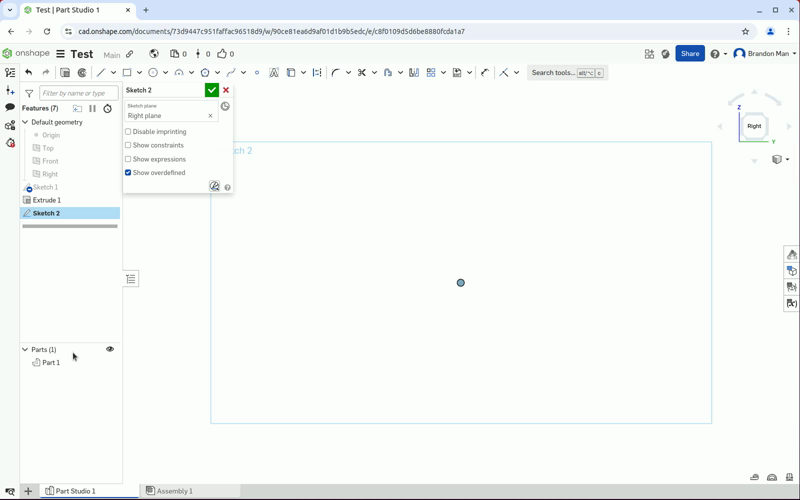
key(y)
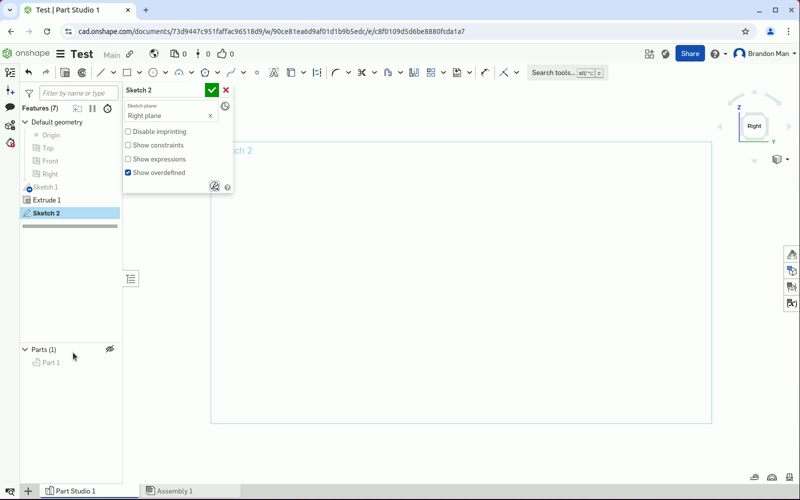
key(c)
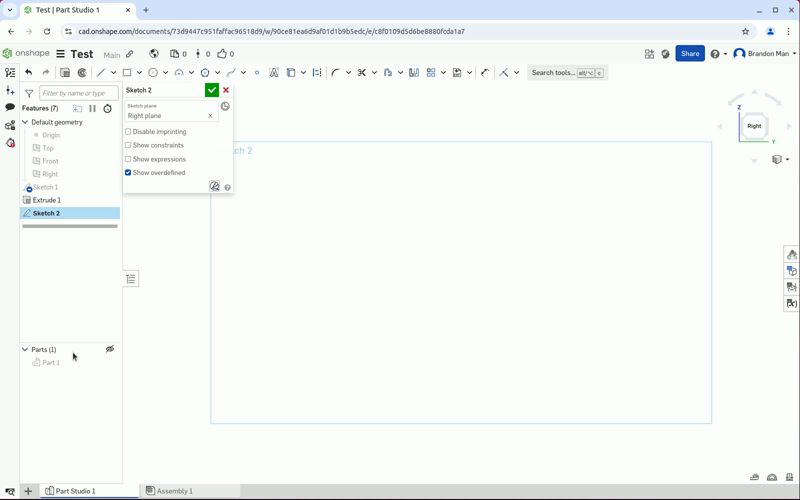
key_down(shift)
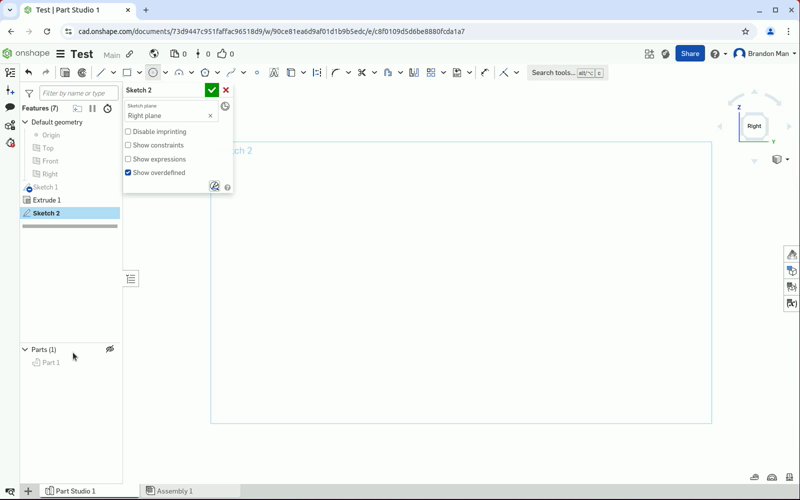
mouse_move(401, 189)
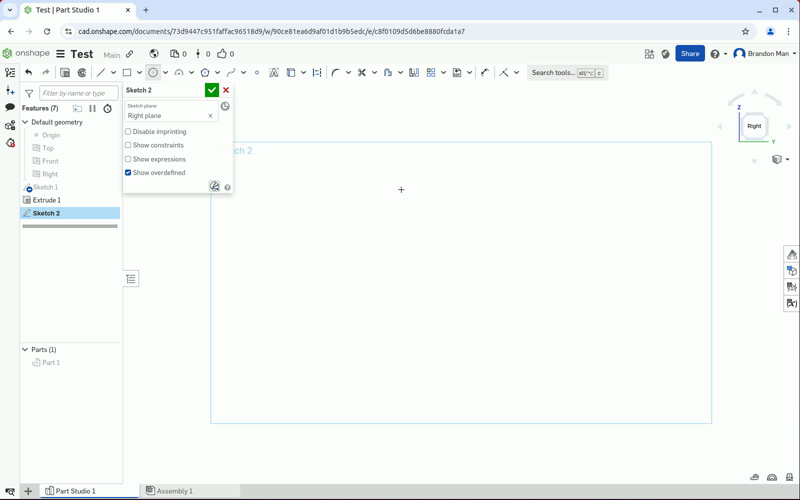
click(401, 189)
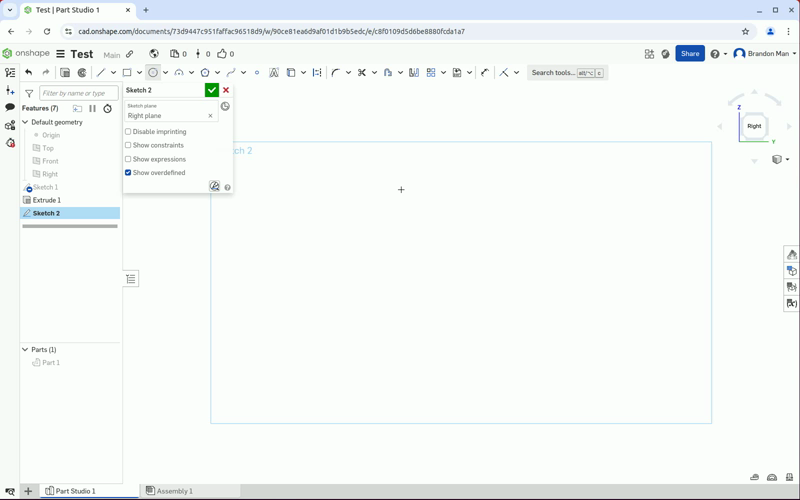
key_up(shift)
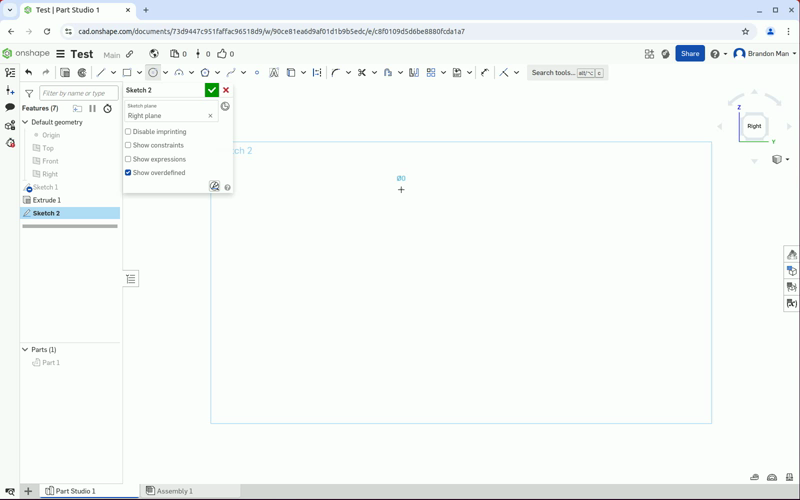
mouse_move(404, 189)
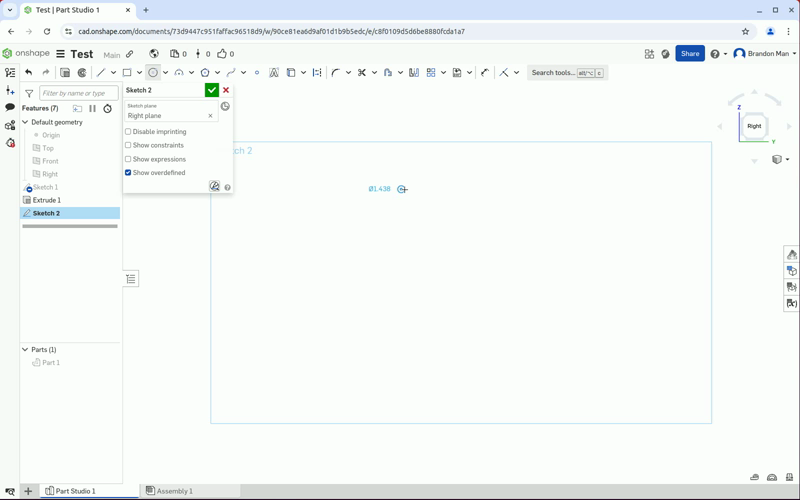
click(404, 189)
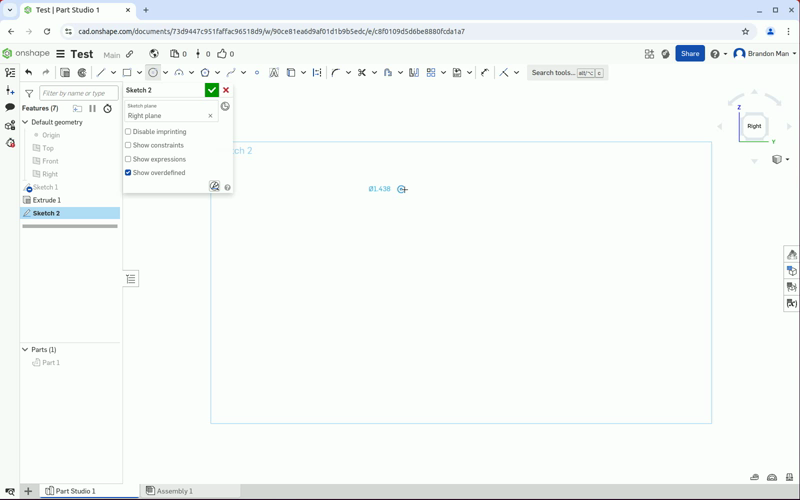
key(esc)
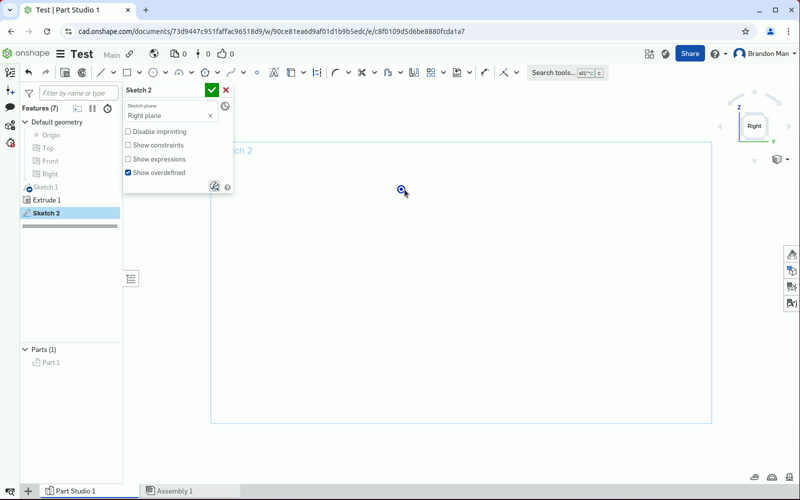
mouse_move(403, 190)
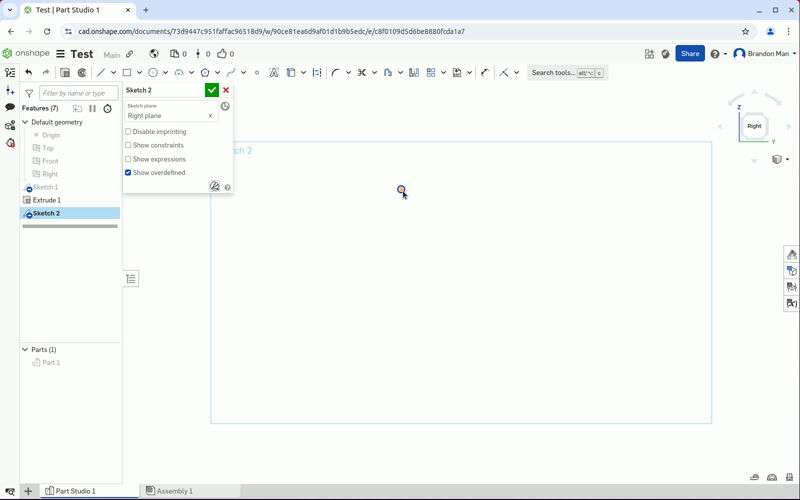
scroll(6)
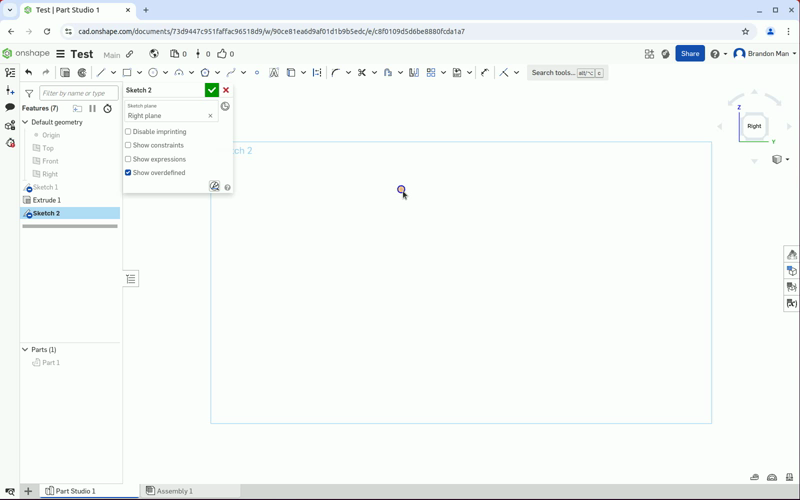
scroll(6)
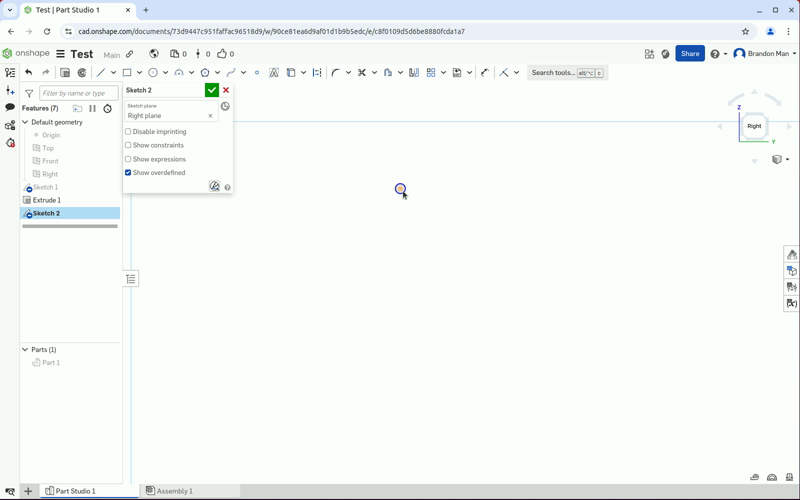
scroll(6)
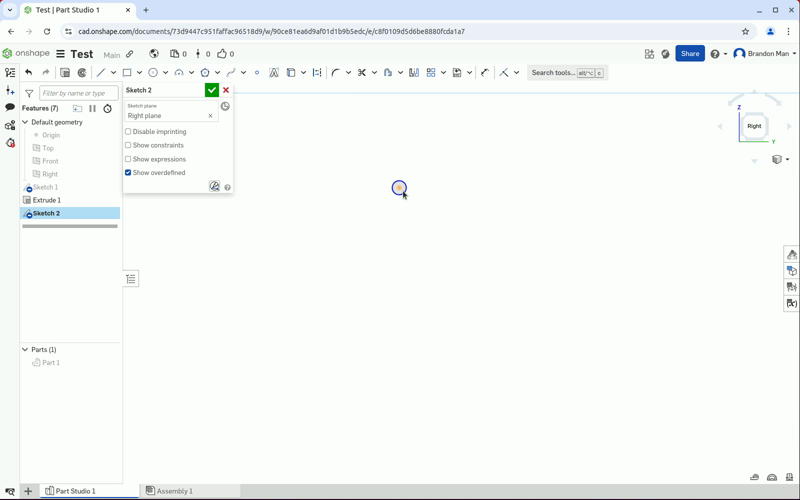
scroll(6)
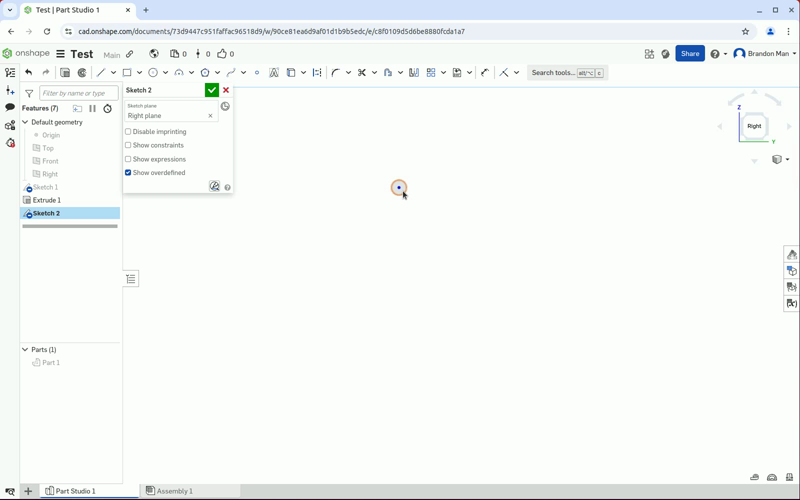
scroll(6)
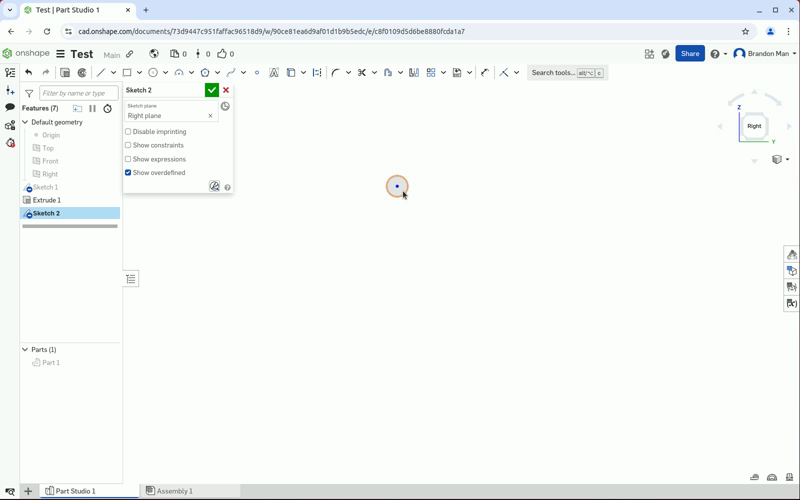
scroll(6)
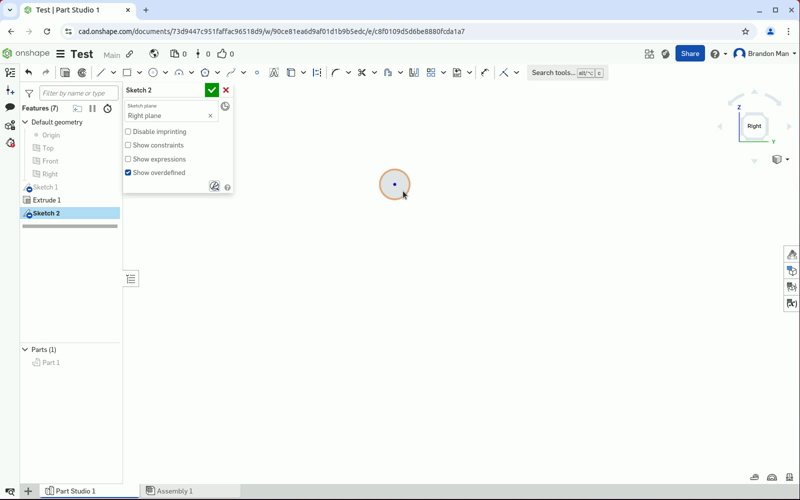
scroll(6)
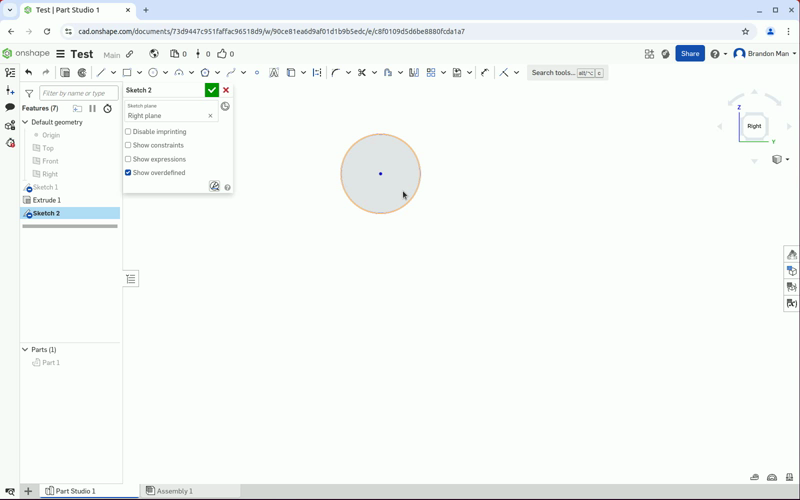
click(403, 190)
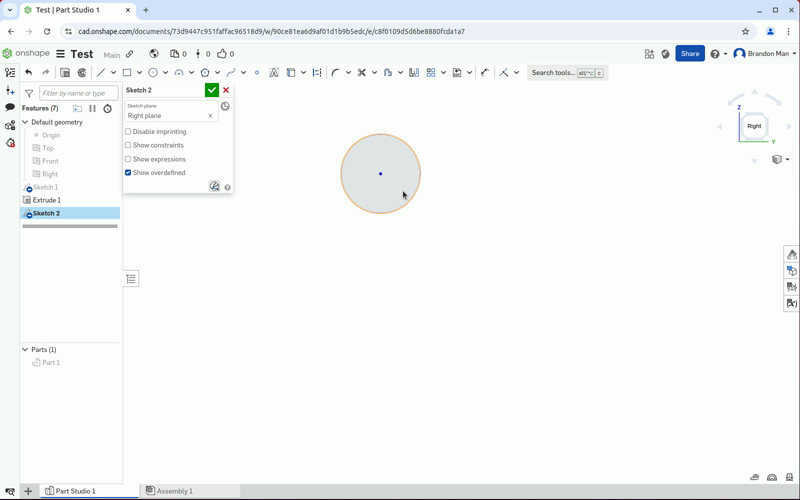
scroll(-6)
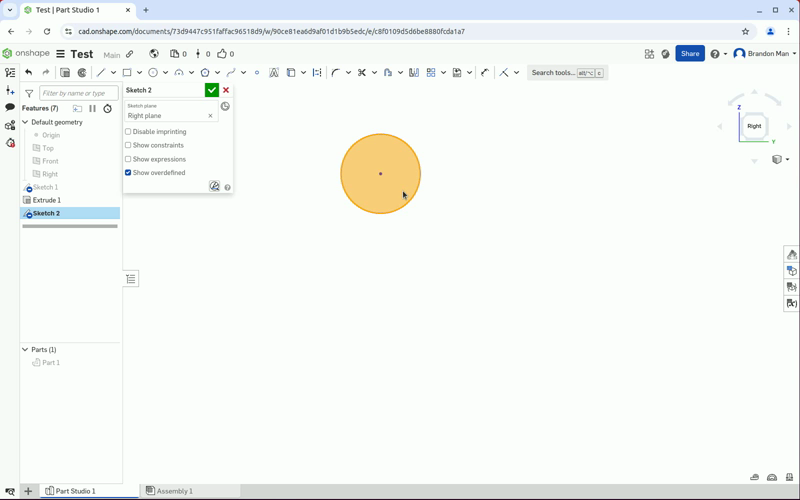
scroll(-6)
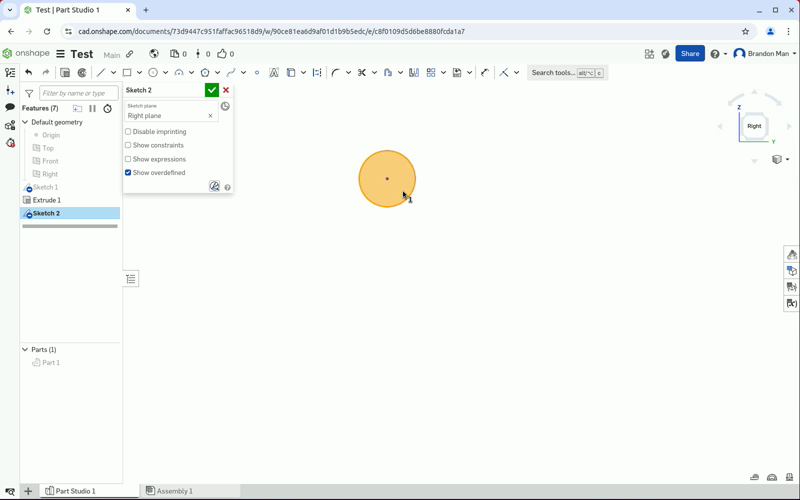
scroll(-6)
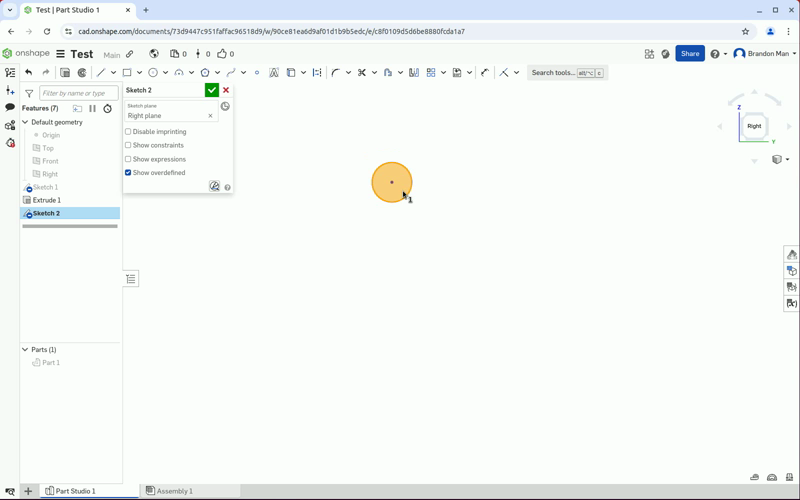
scroll(-6)
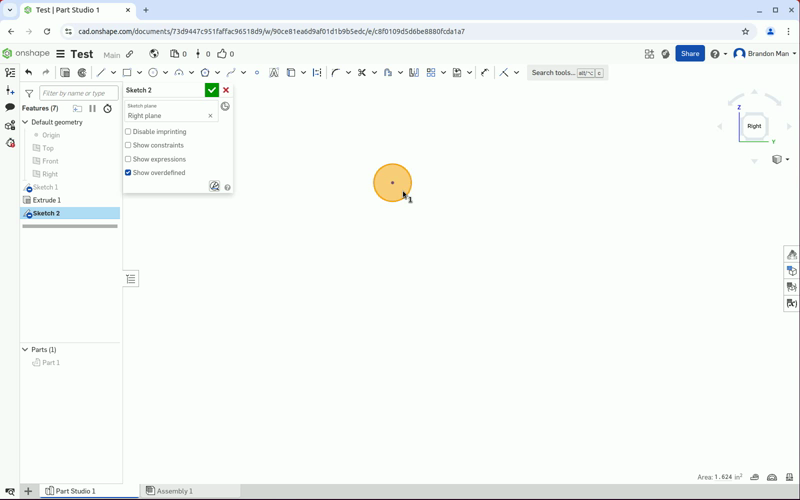
scroll(-6)
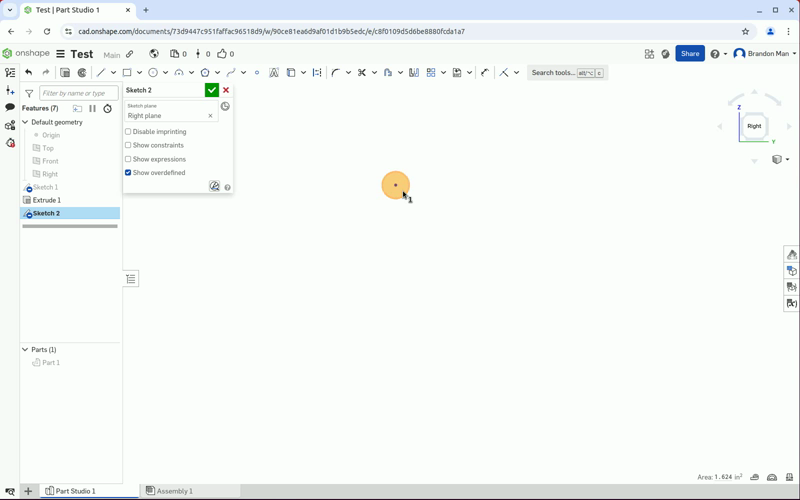
scroll(-6)
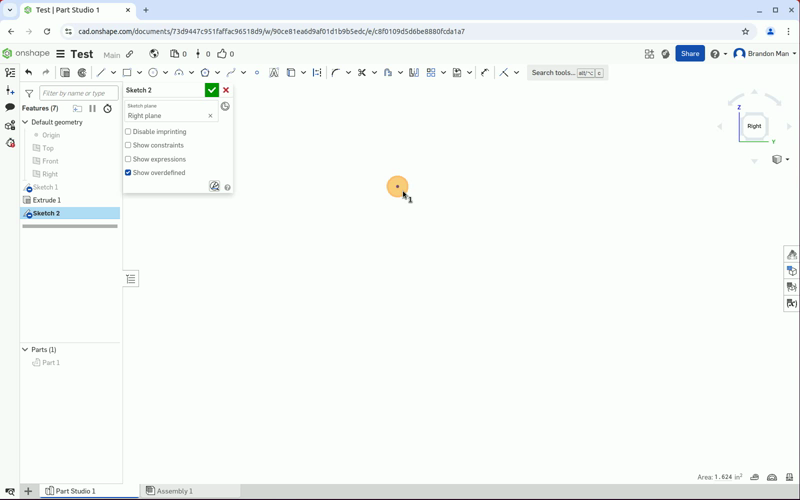
scroll(-6)
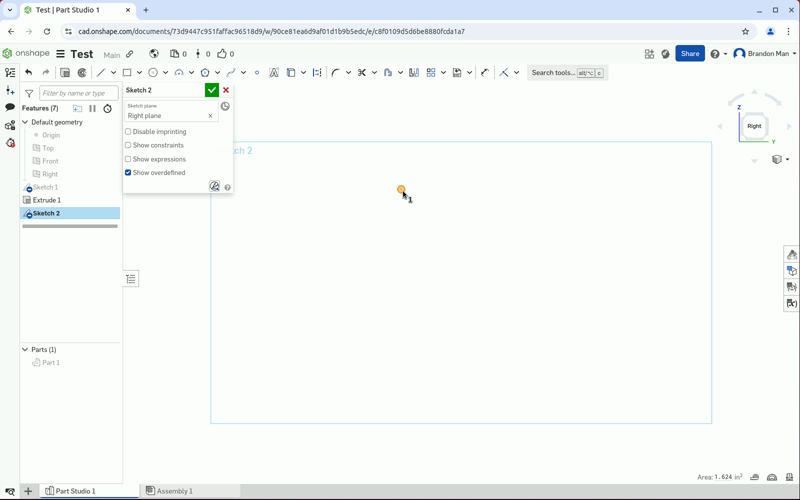
mouse_move(73, 352)
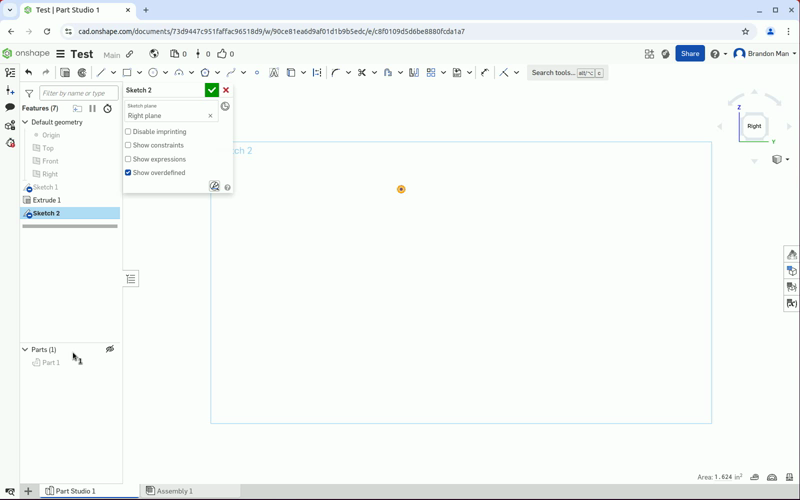
key(shift+y)
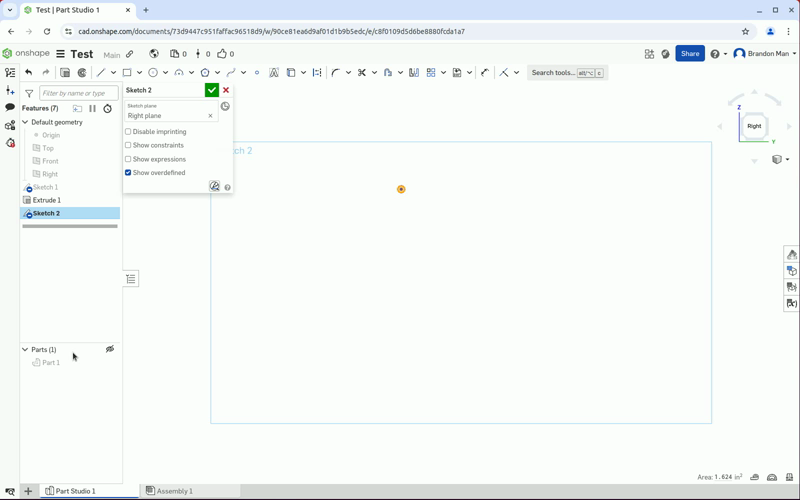
key(shift+e)
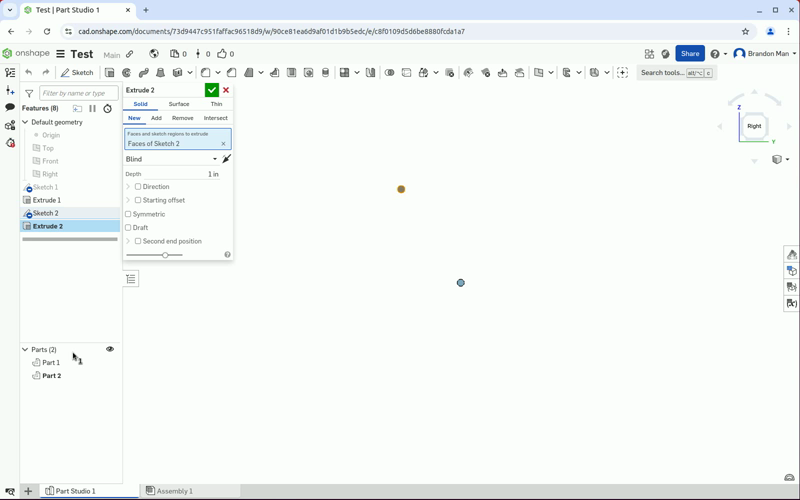
mouse_move(143, 106)
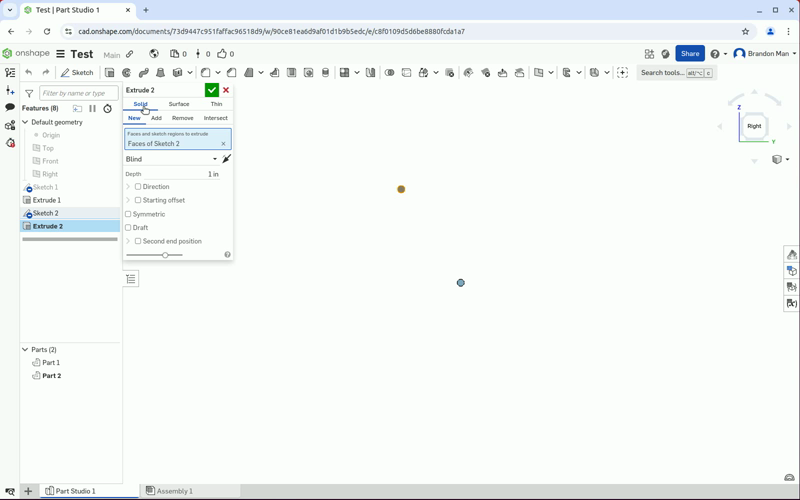
click(143, 106)
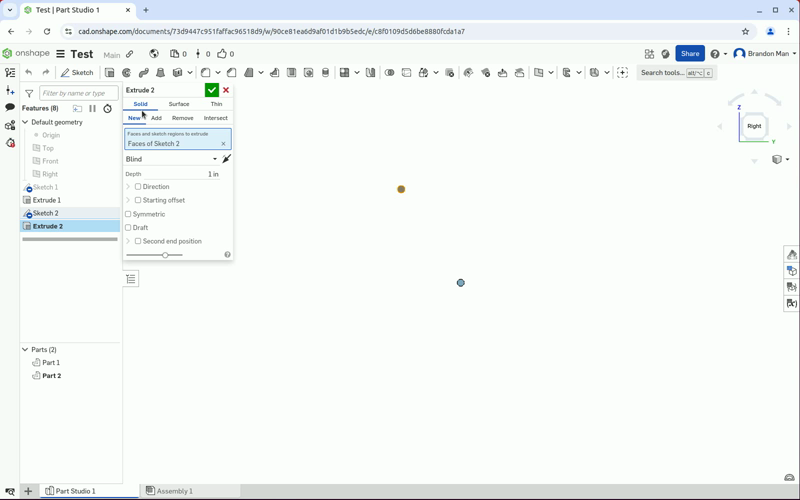
mouse_move(137, 120)
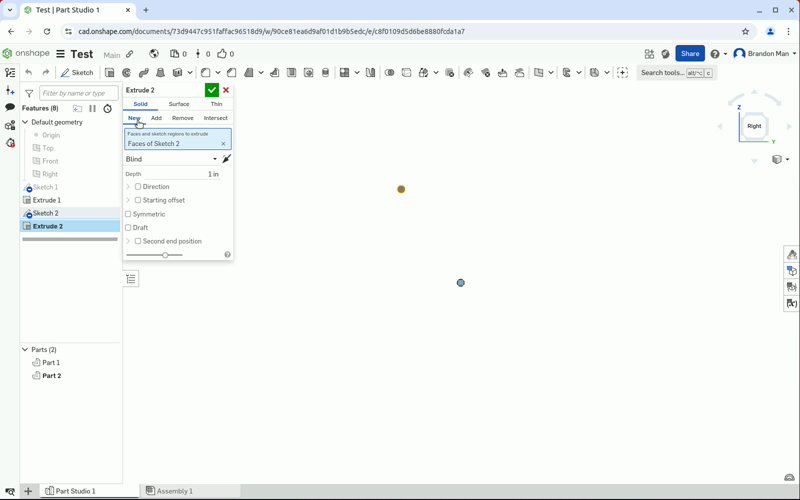
click(137, 120)
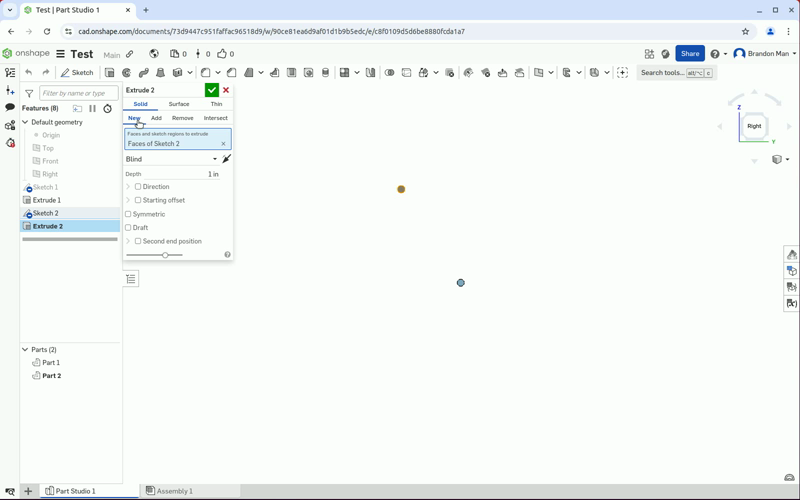
key(tab, 4)
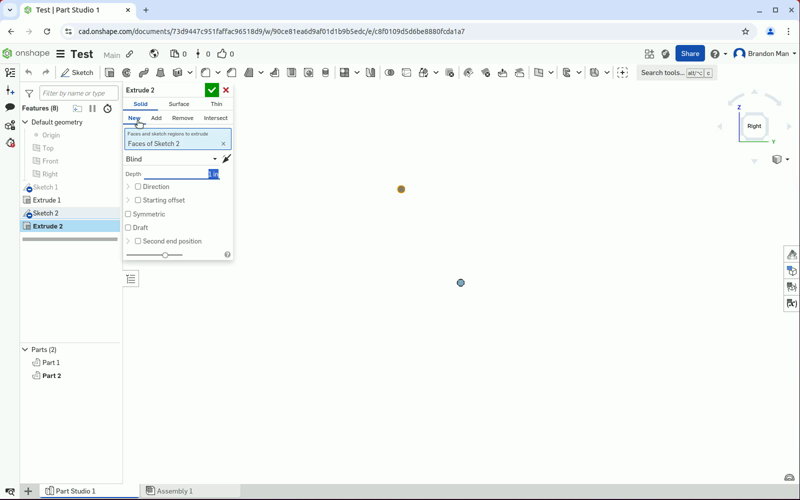
text(15.646)
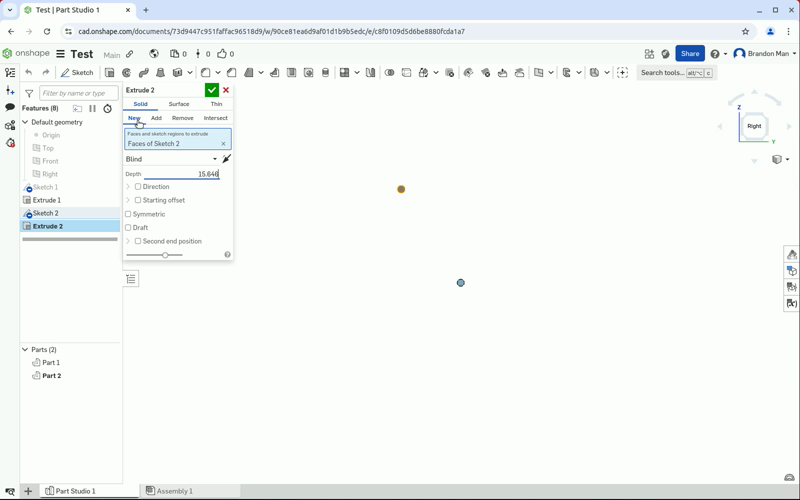
key(enter)
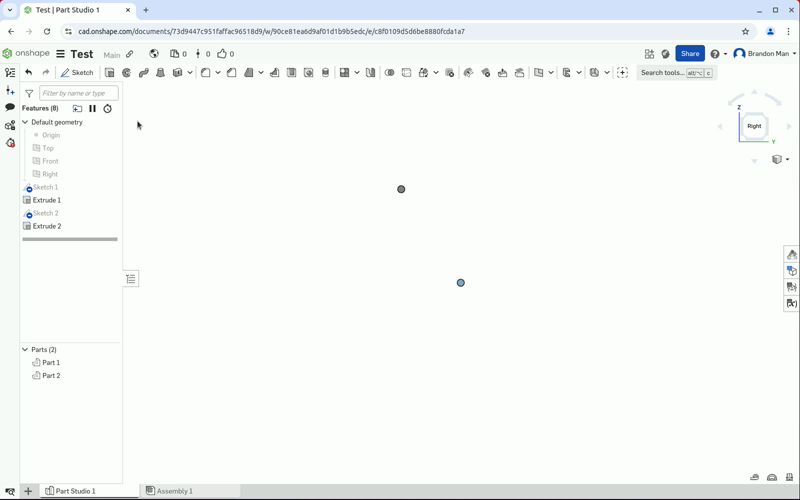
key(shift+h)
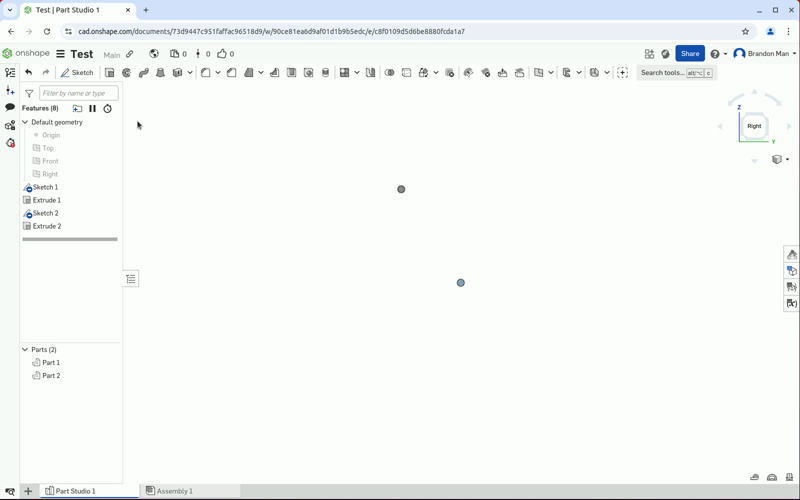
key(shift+h)
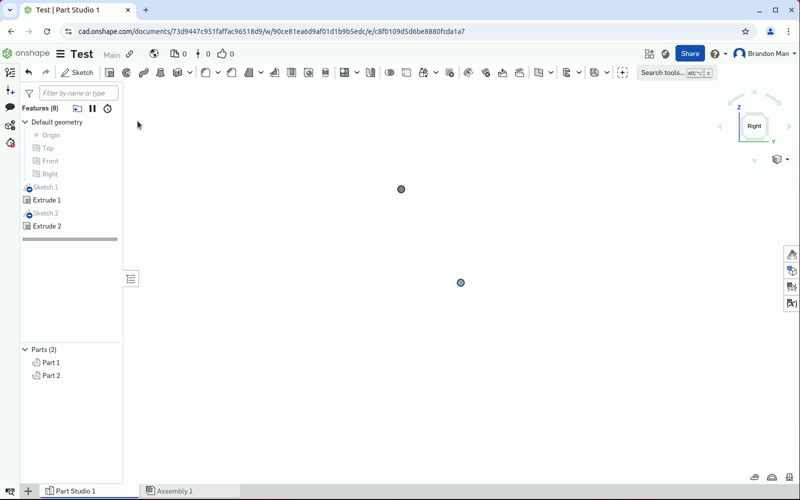
mouse_move(73, 189)
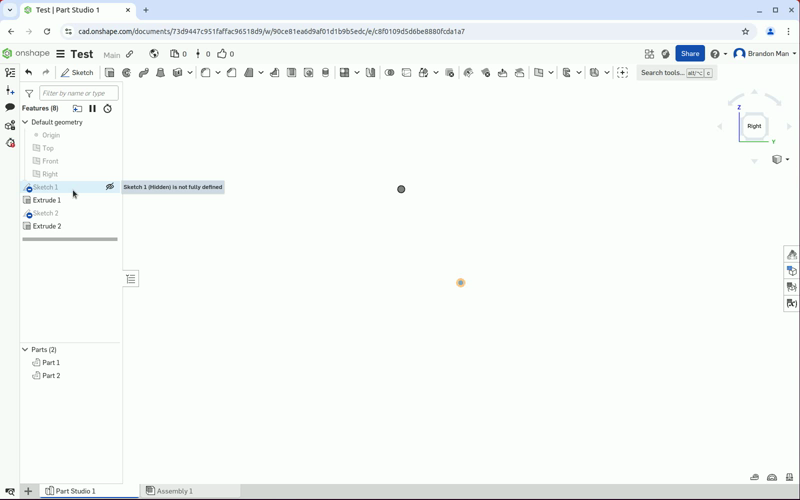
click(73, 189)
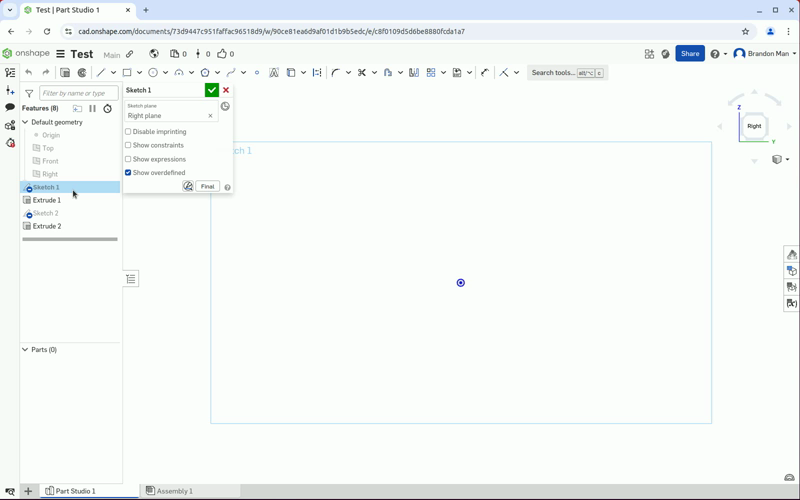
mouse_move(229, 92)
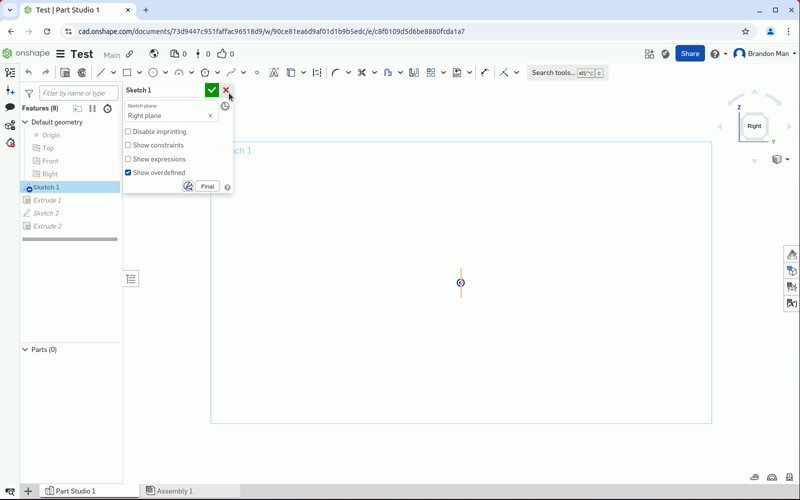
click(229, 92)
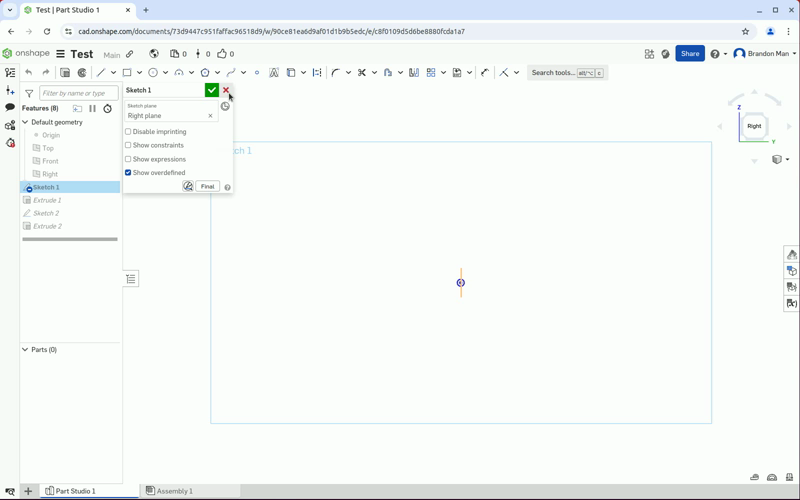
key(shift+s)
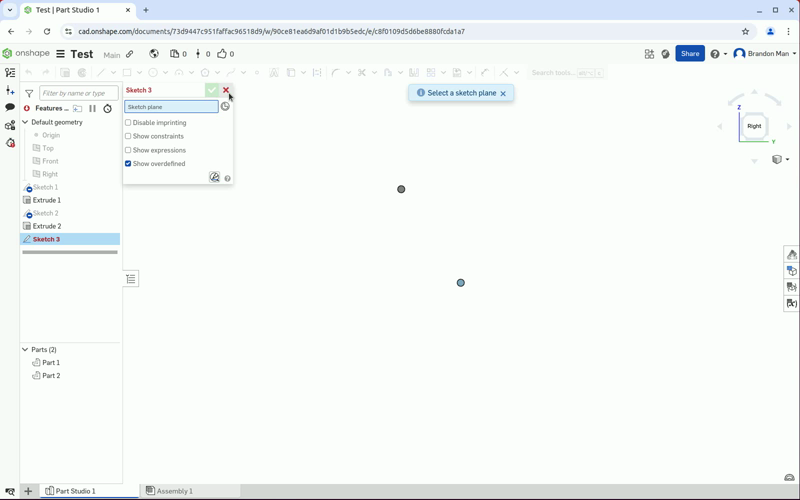
mouse_move(73, 176)
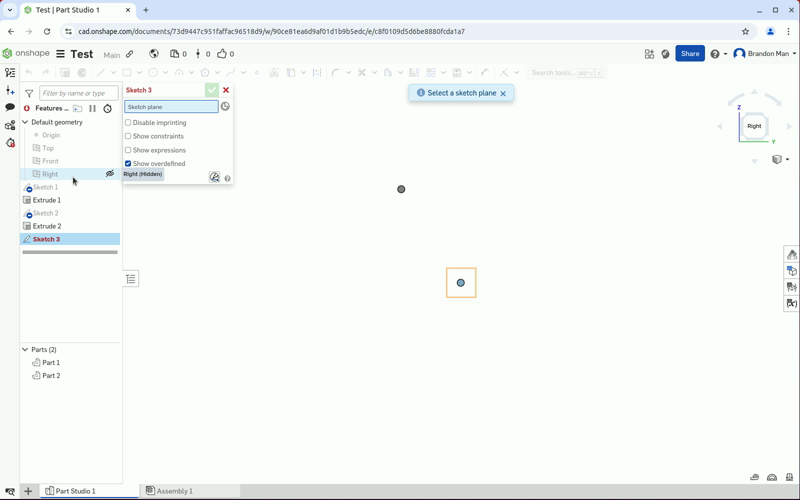
click(73, 176)
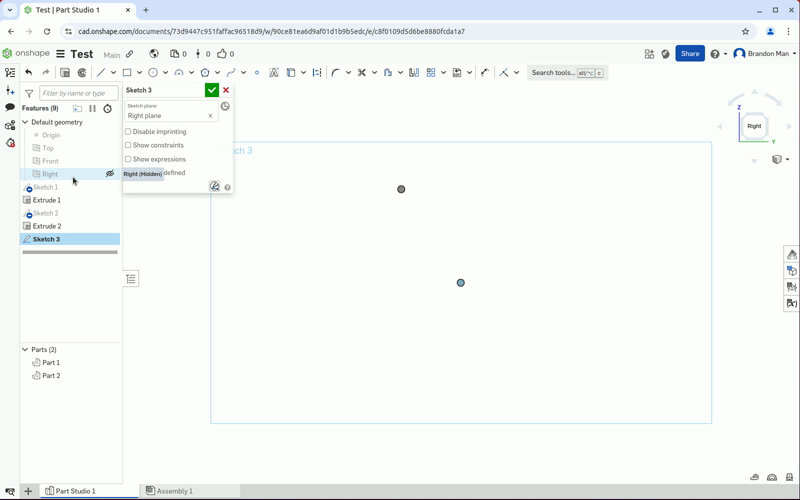
mouse_move(73, 352)
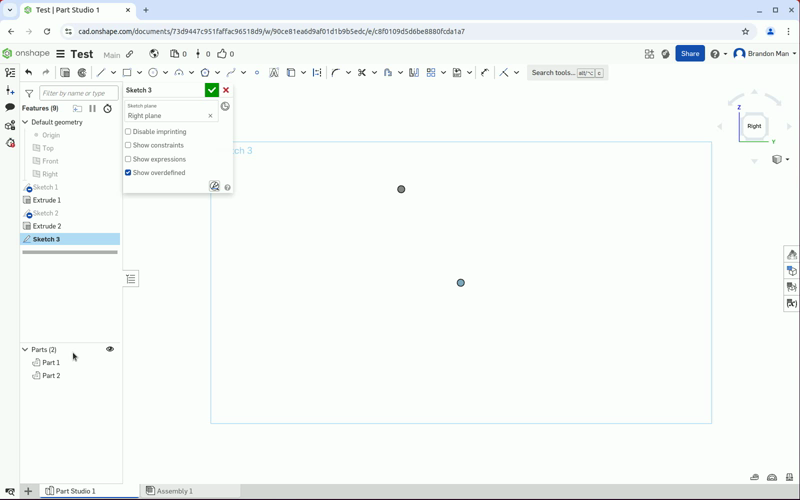
key(y)
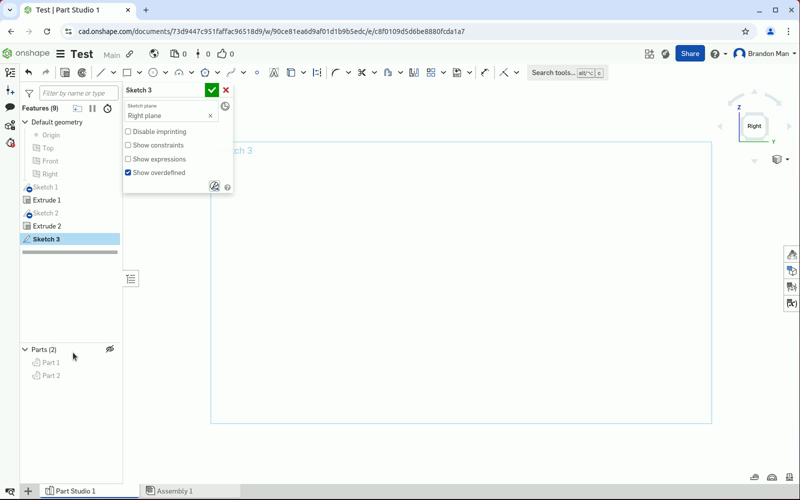
key(c)
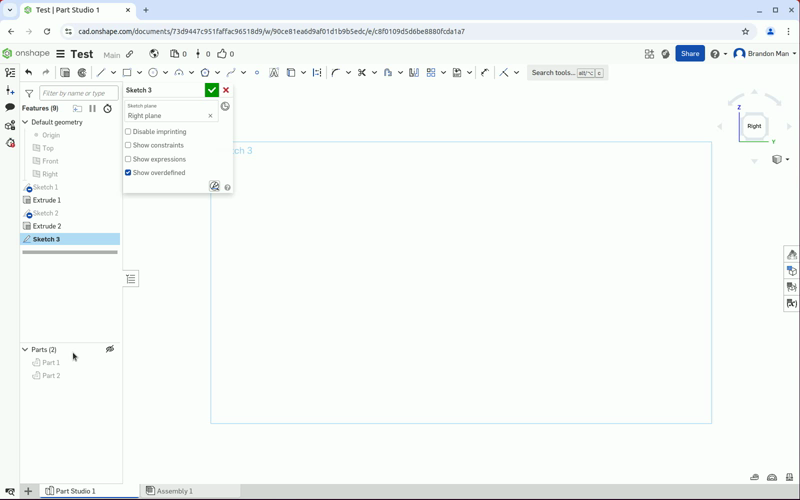
key_down(shift)
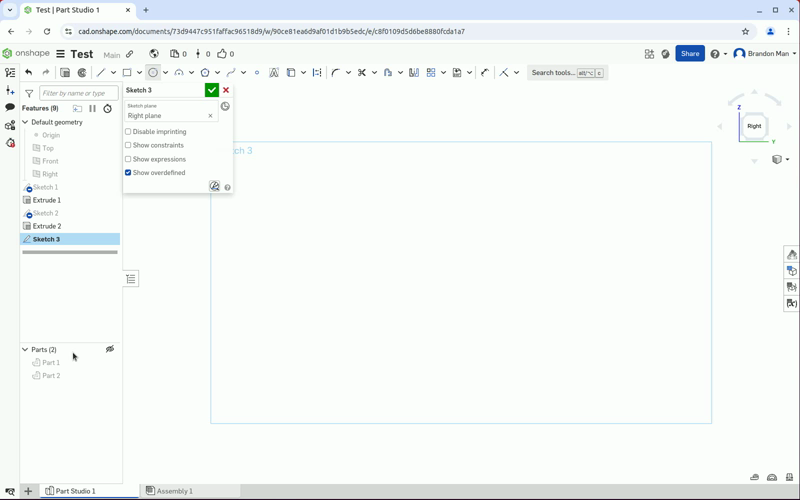
mouse_move(460, 174)
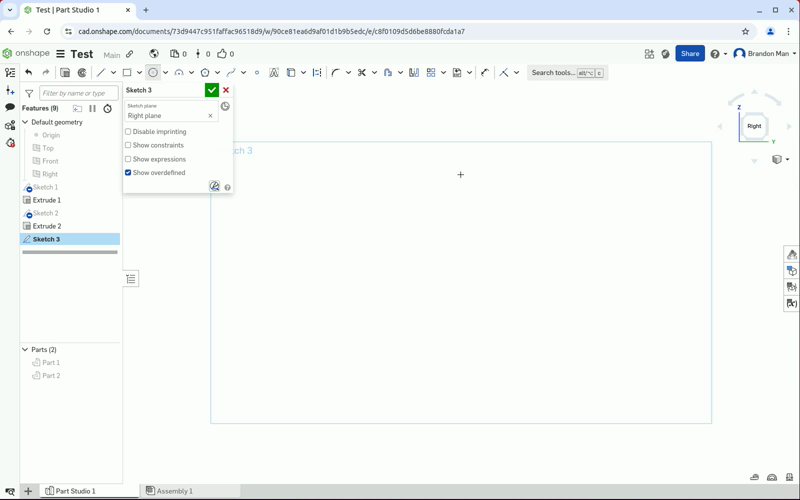
click(460, 174)
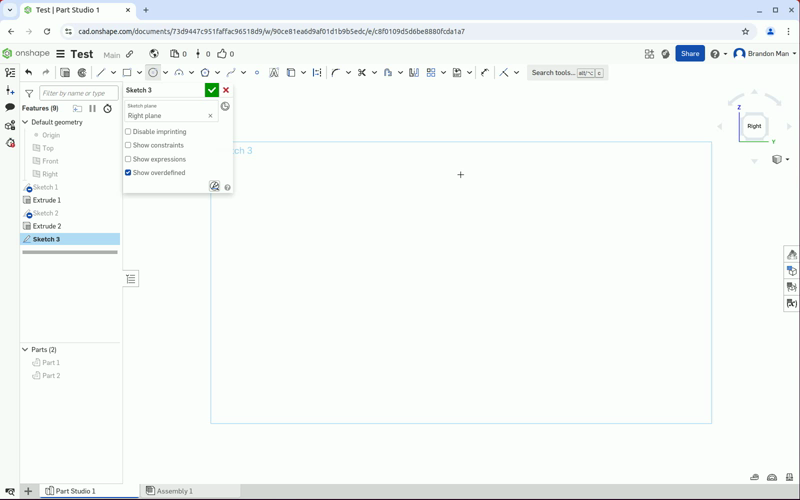
key_up(shift)
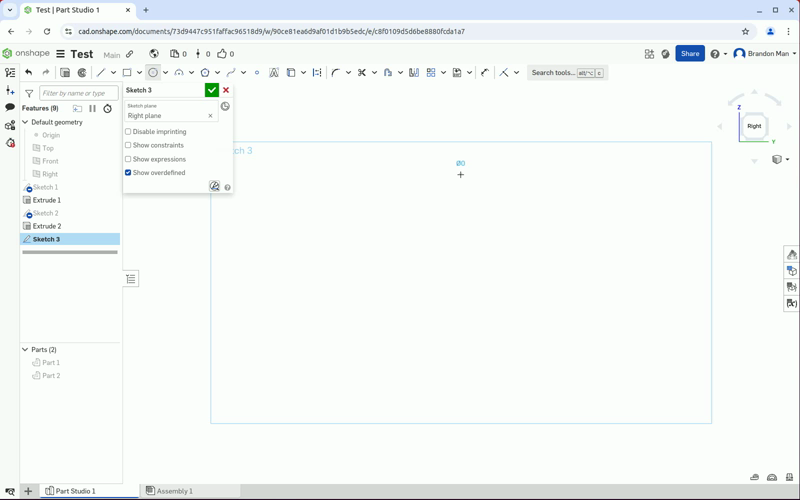
mouse_move(464, 174)
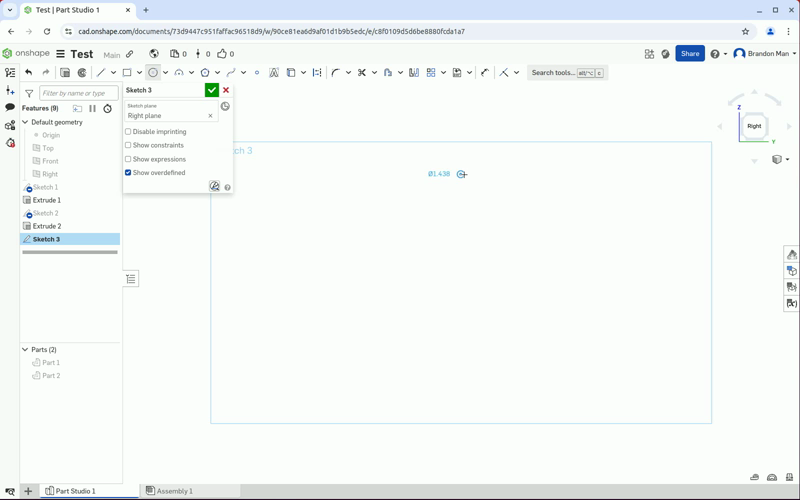
click(464, 174)
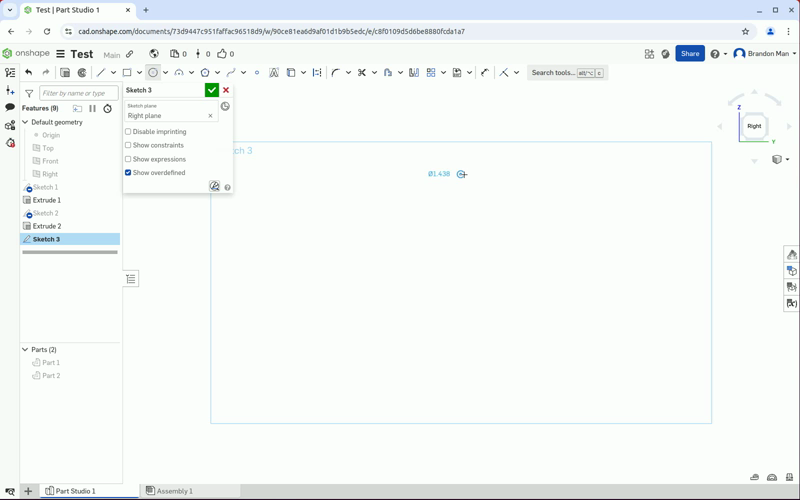
key(esc)
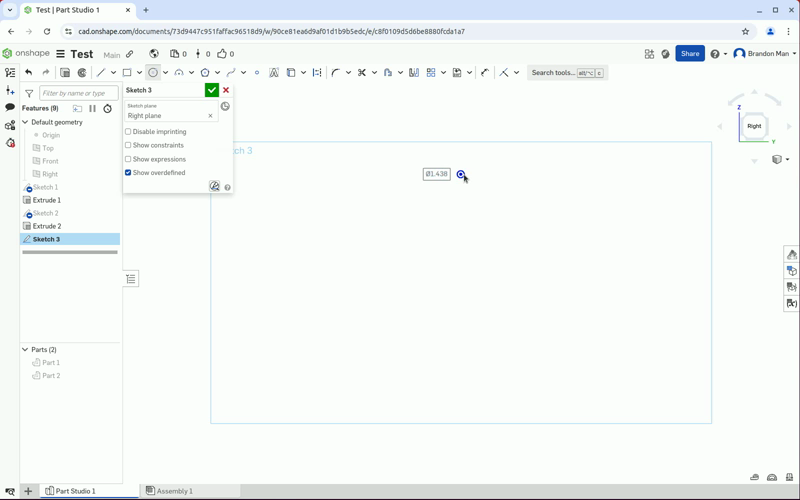
mouse_move(460, 171)
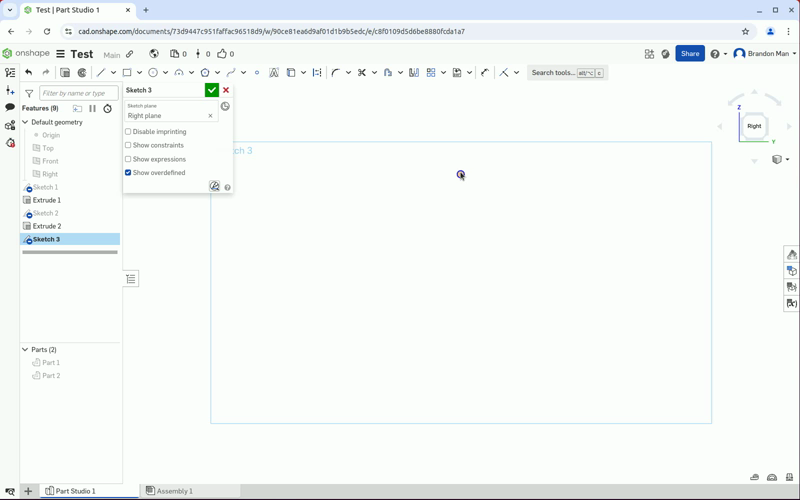
scroll(6)
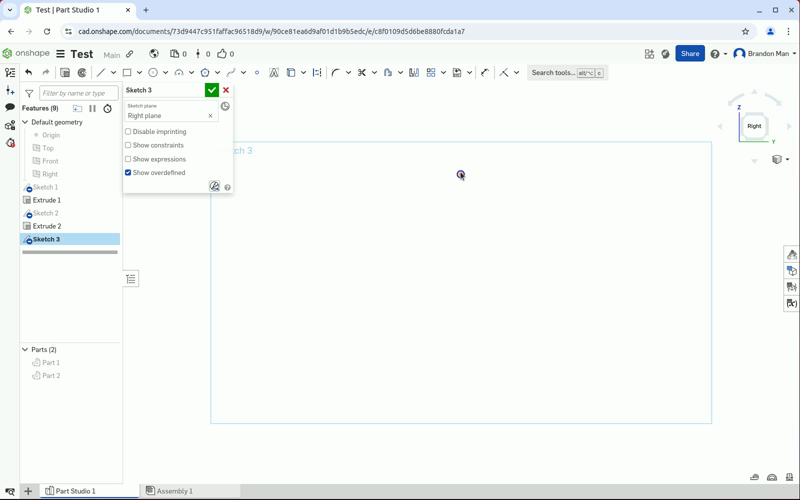
scroll(6)
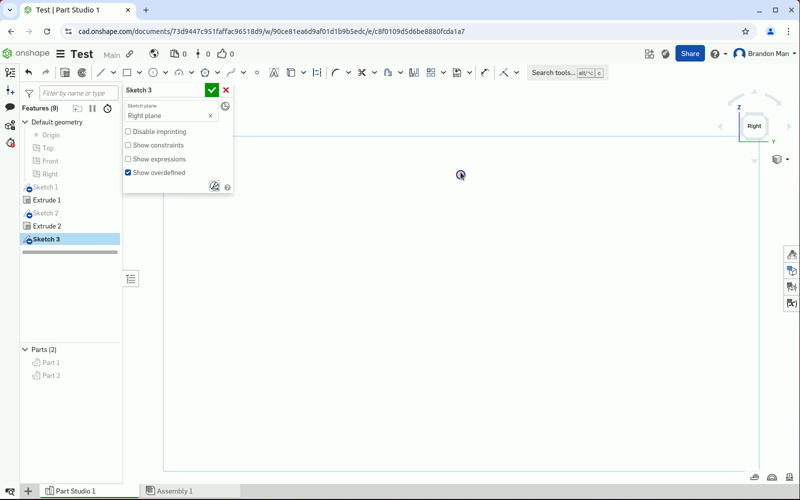
scroll(6)
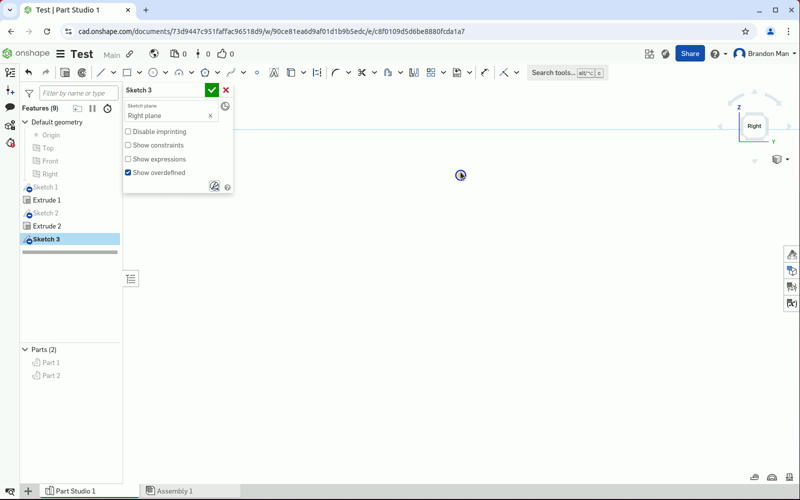
scroll(6)
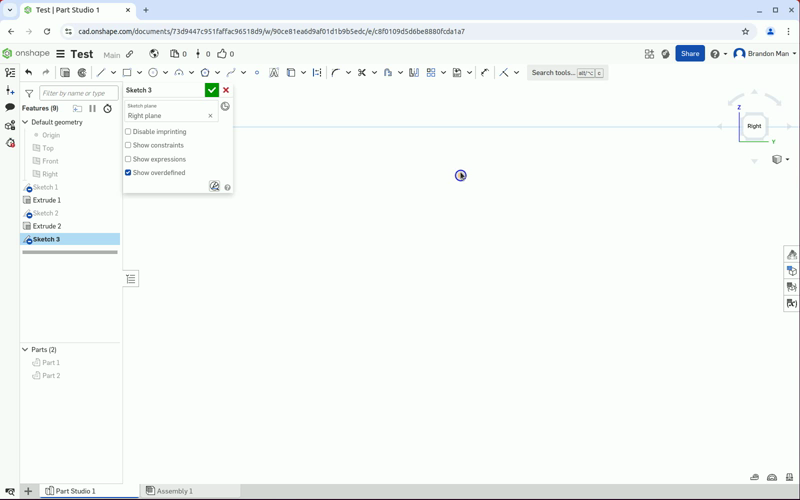
scroll(6)
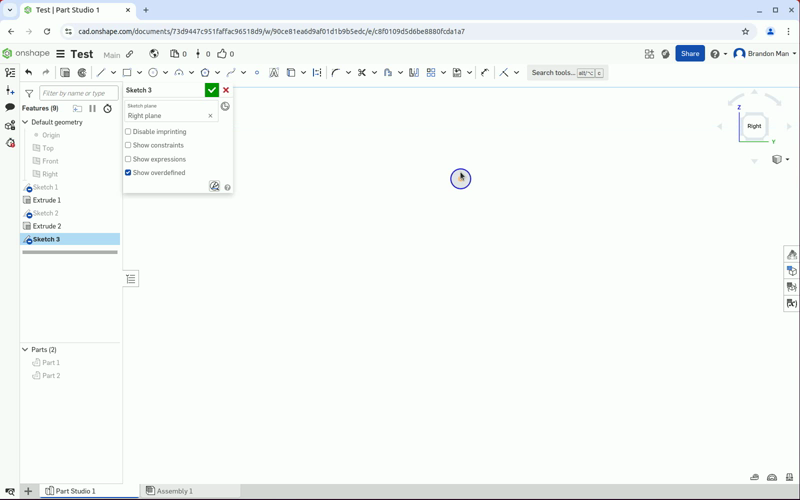
scroll(6)
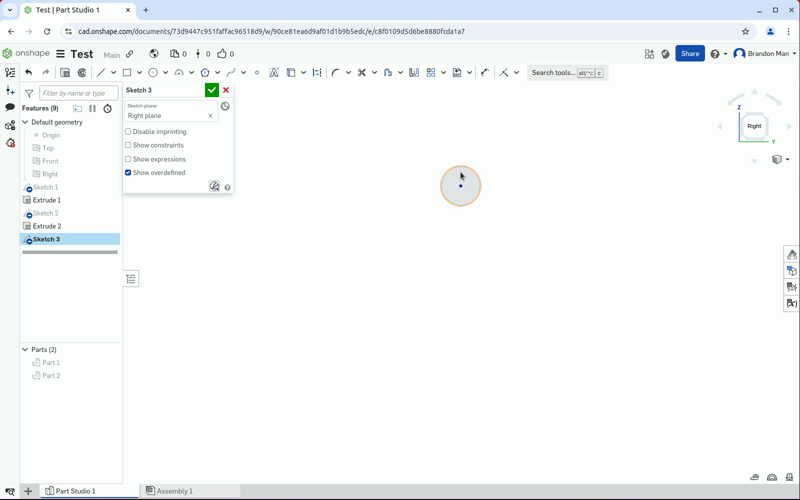
scroll(6)
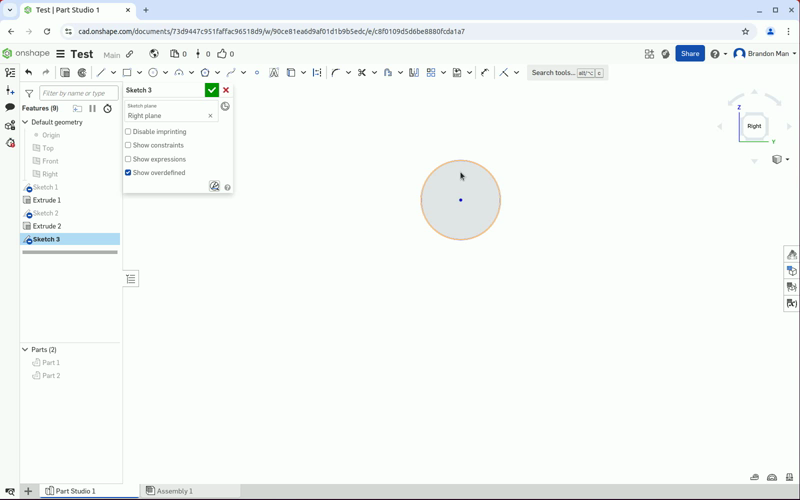
click(460, 171)
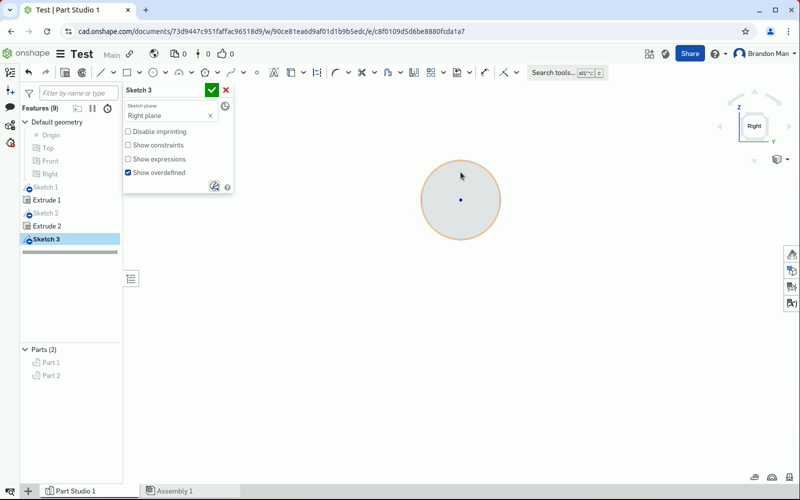
scroll(-6)
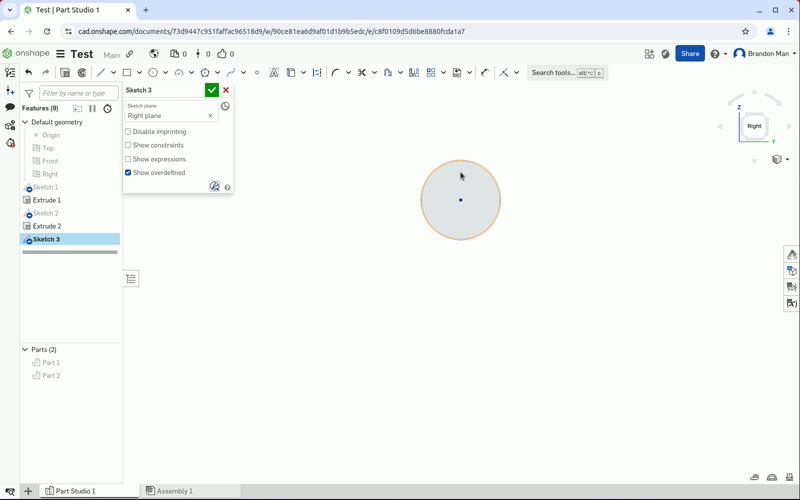
scroll(-6)
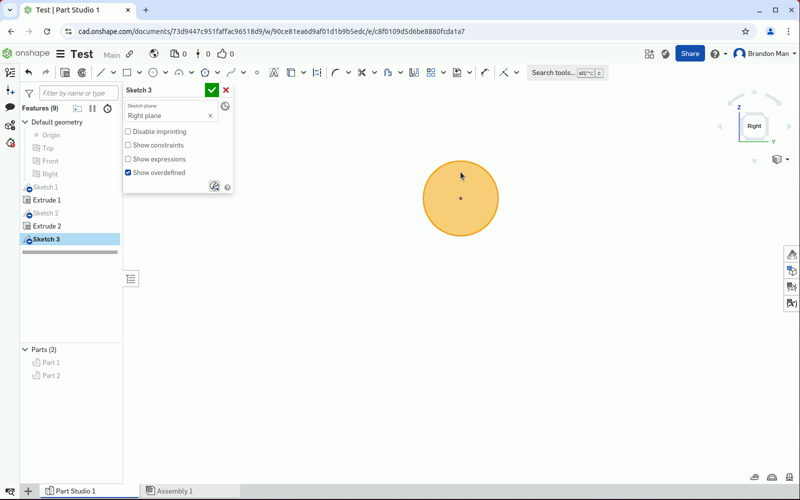
scroll(-6)
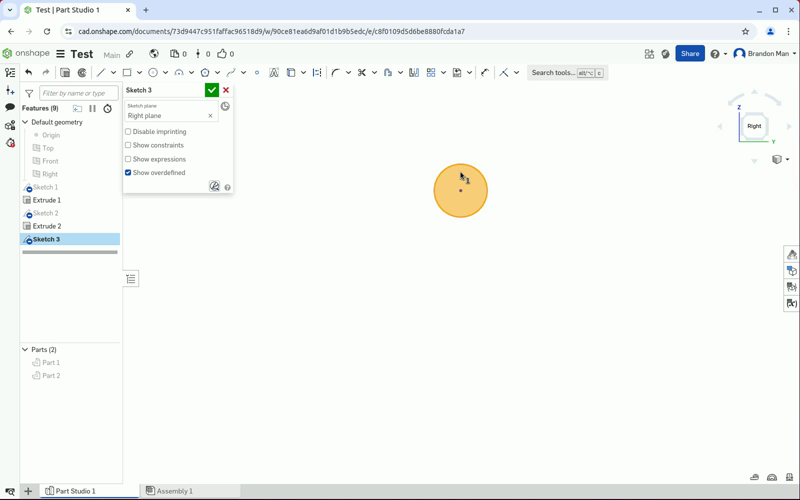
scroll(-6)
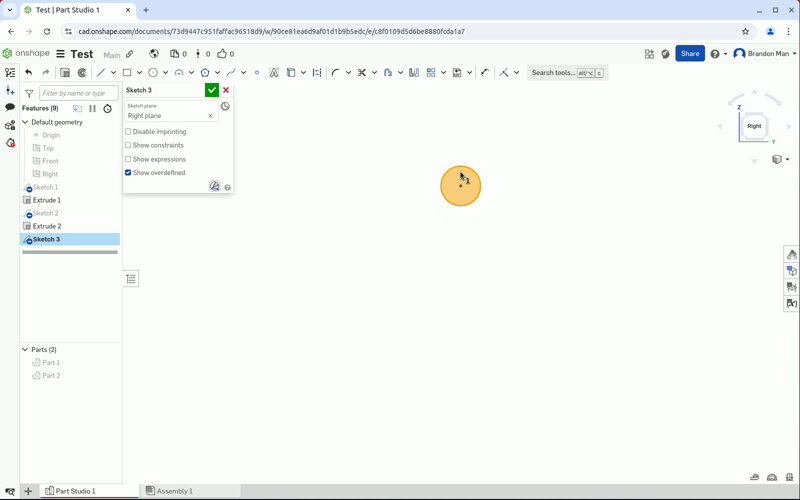
scroll(-6)
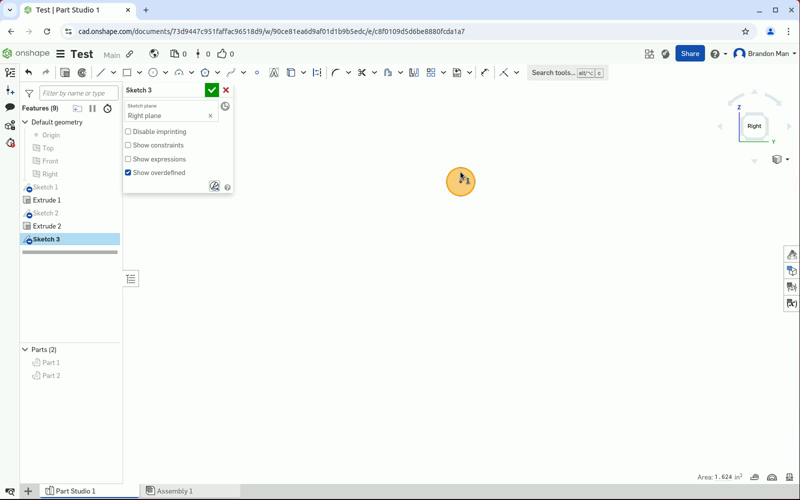
scroll(-6)
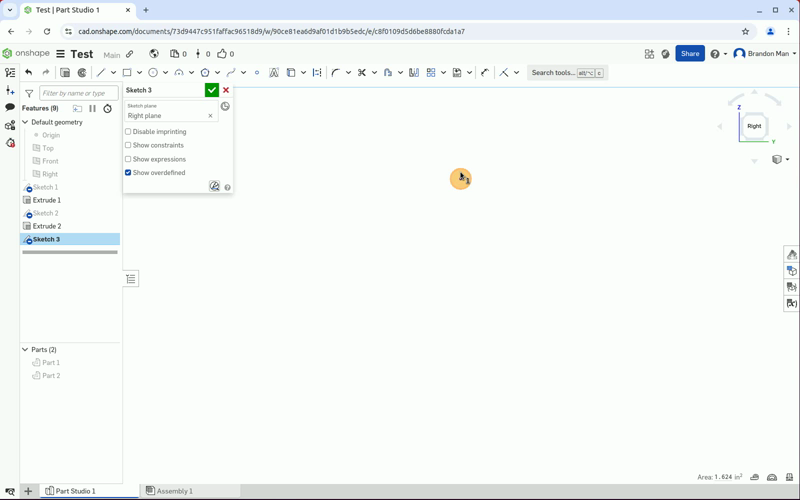
scroll(-6)
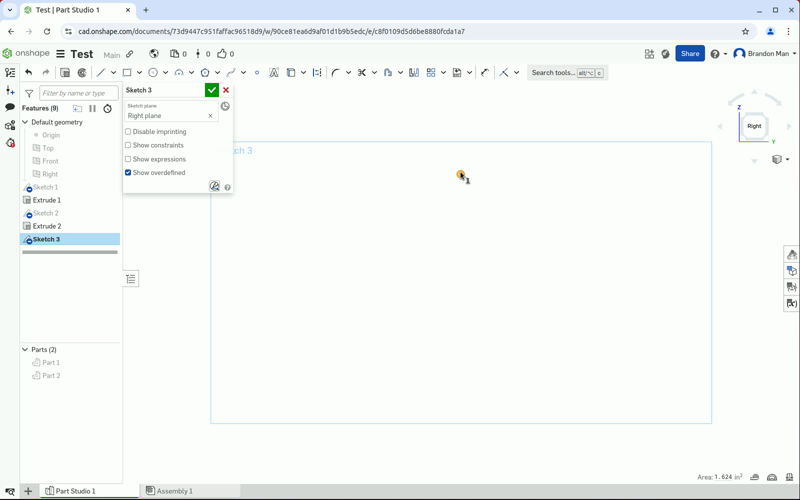
mouse_move(73, 352)
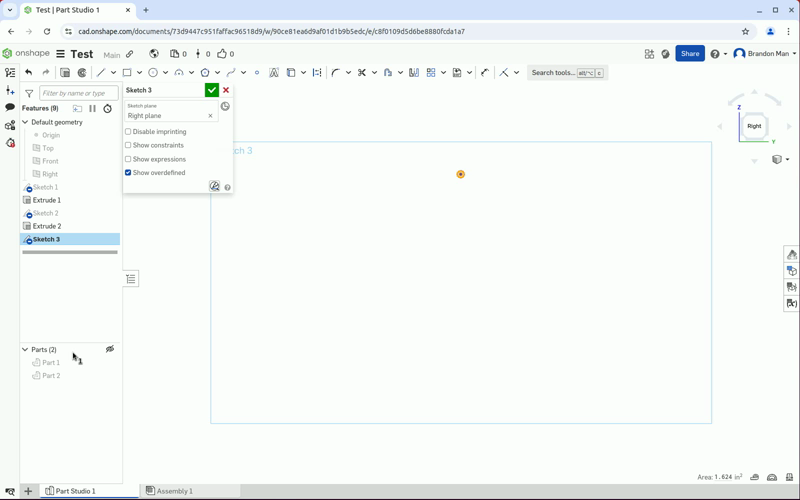
key(shift+y)
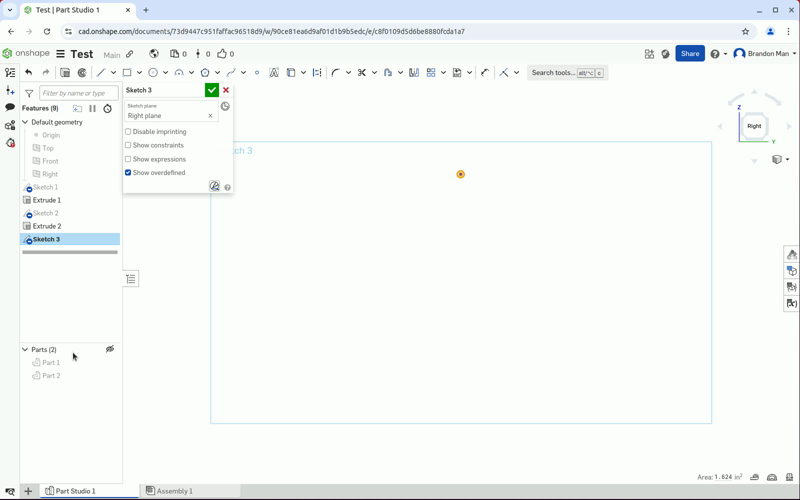
key(shift+e)
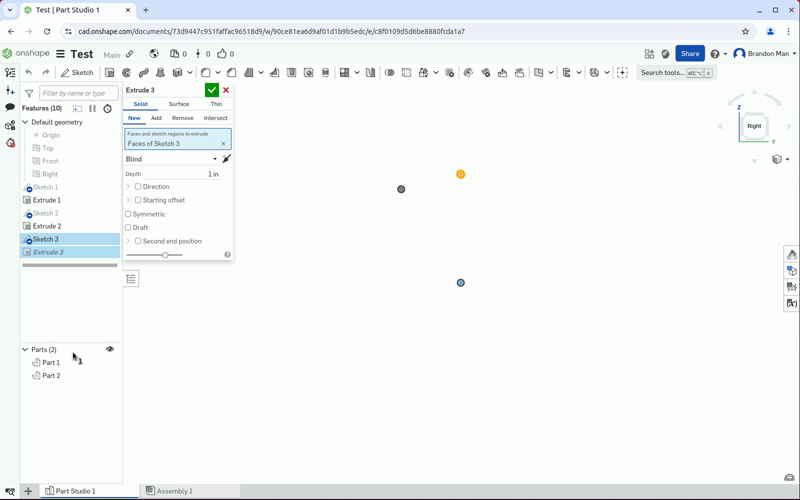
mouse_move(143, 106)
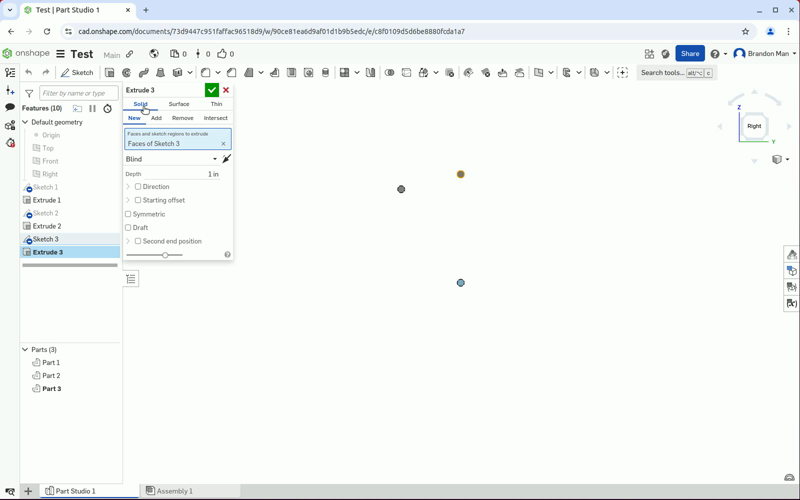
click(143, 106)
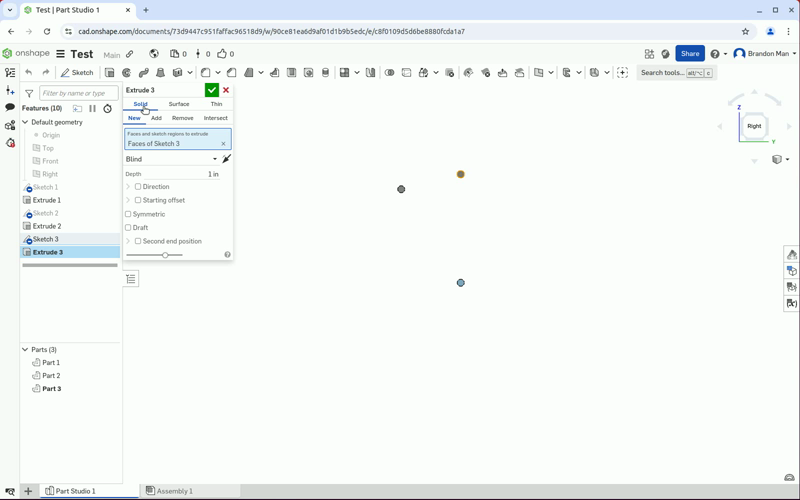
mouse_move(137, 120)
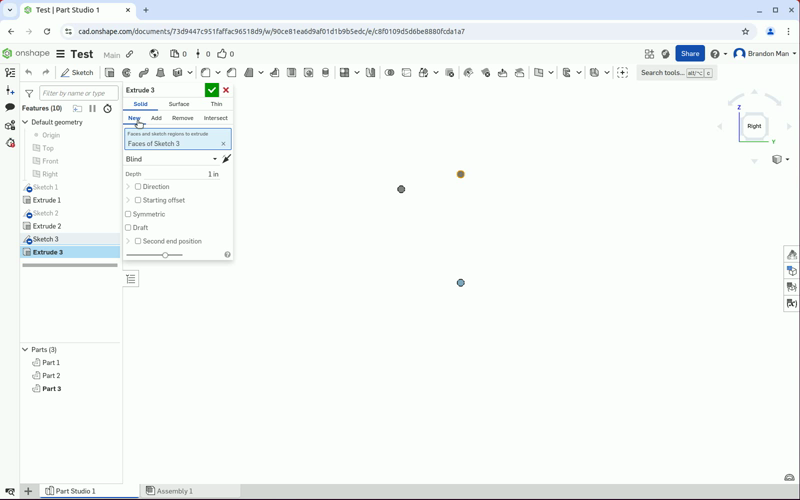
click(137, 120)
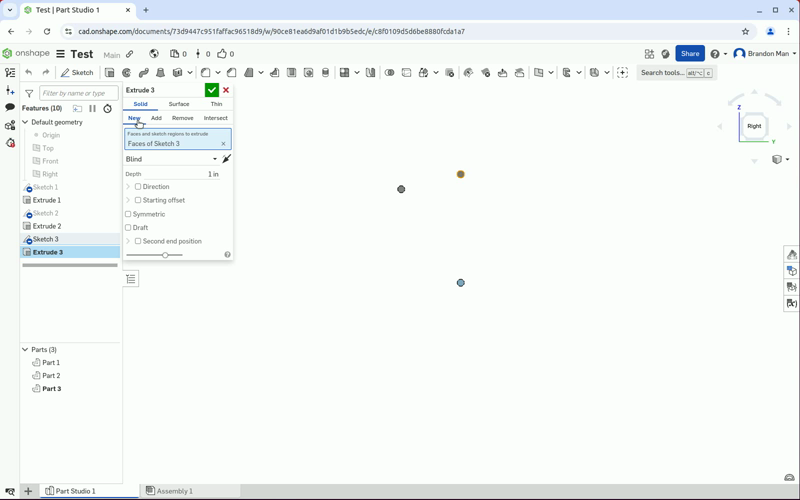
key(tab, 4)
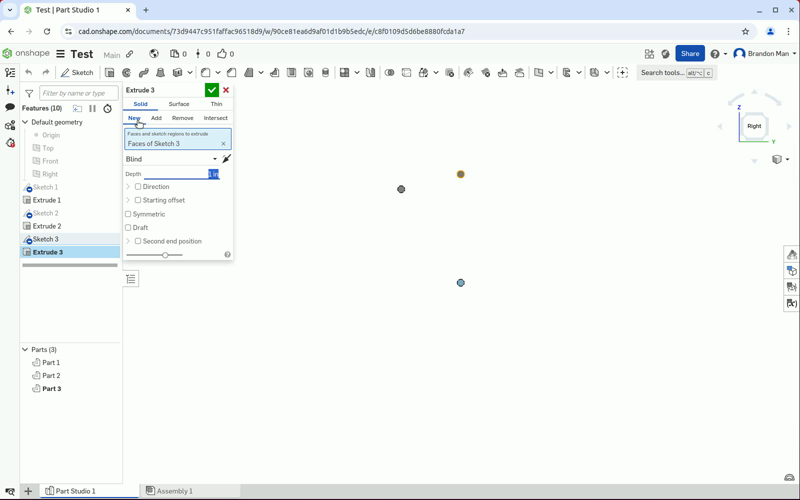
text(15.646)
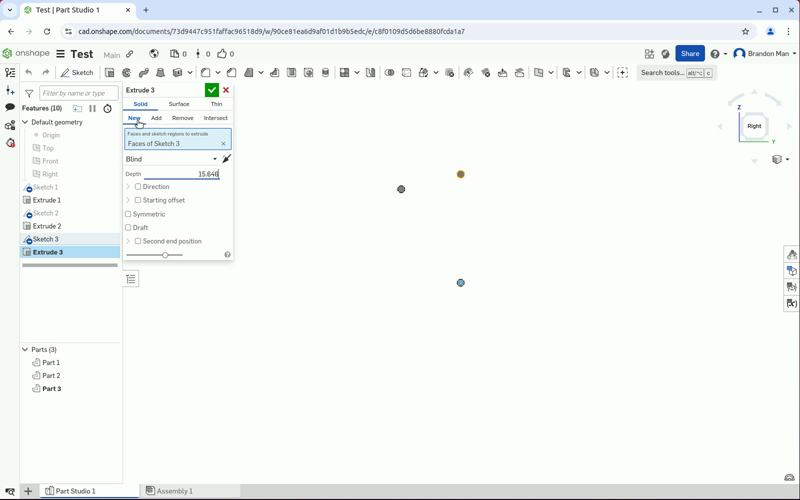
key(enter)
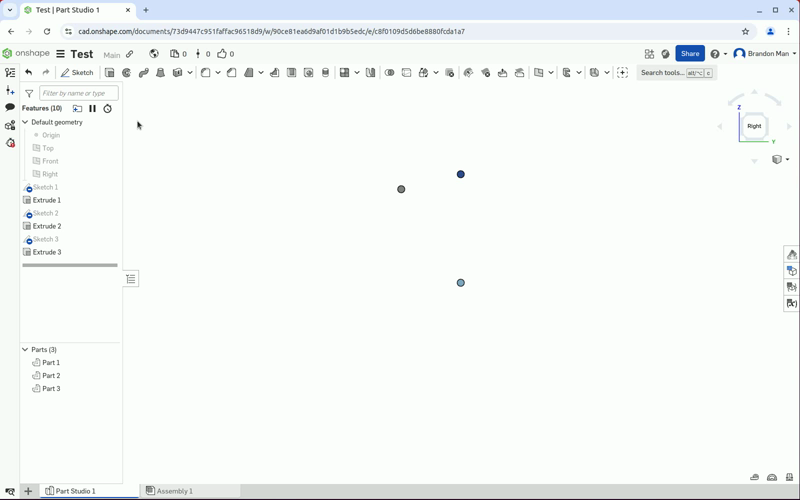
key(shift+h)
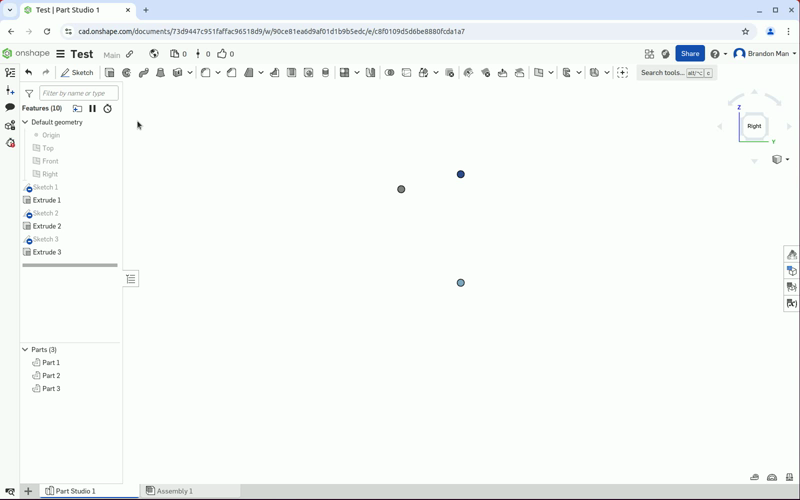
key(shift+h)
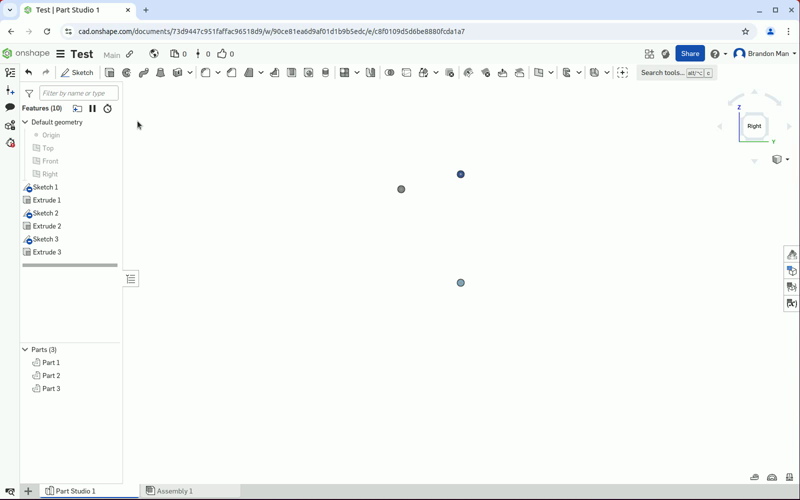
key(shift+7)
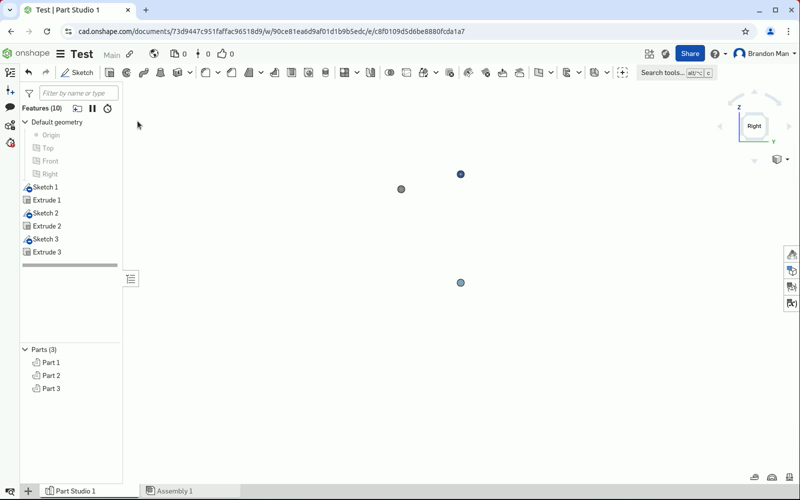
key(right, 2)
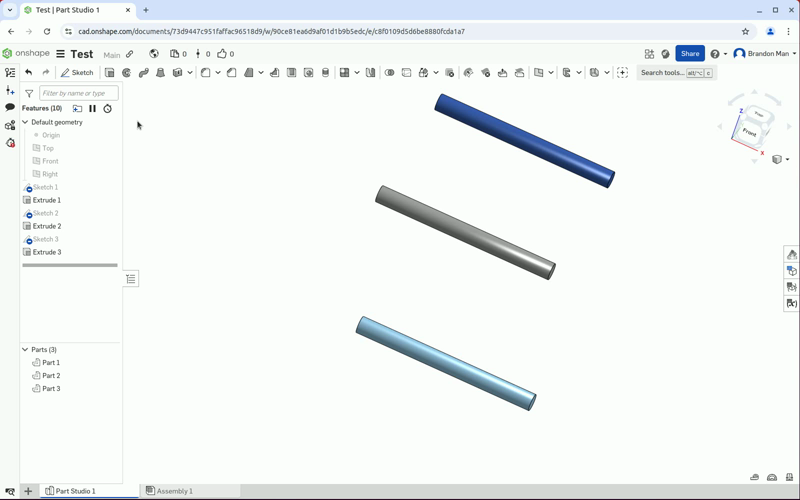
key(down, 2)
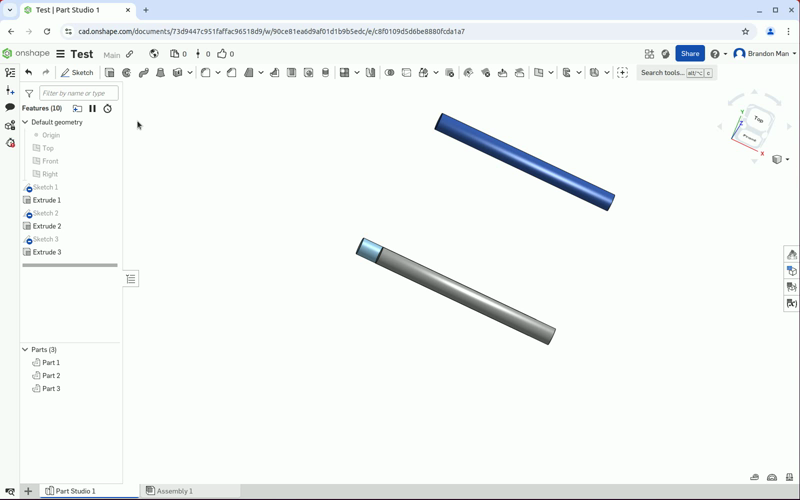
key(up, 2)
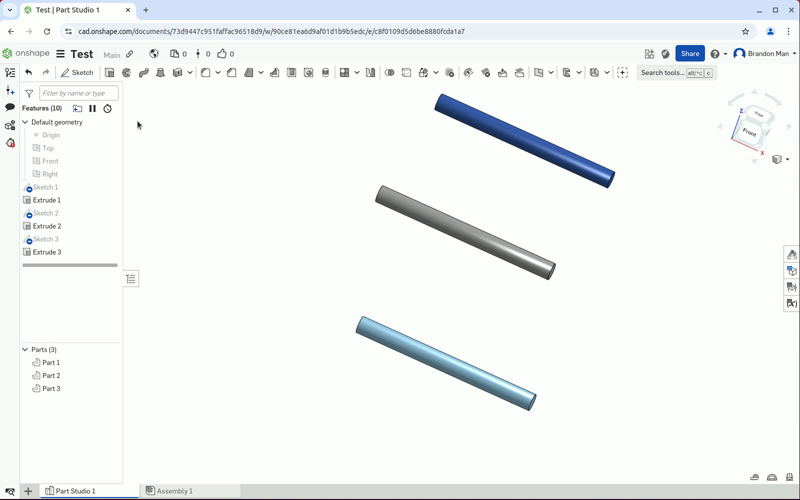
key(left, 2)
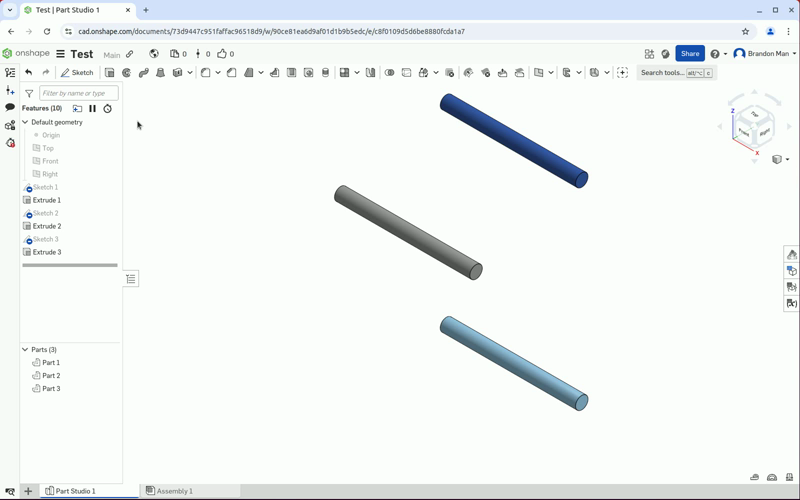
mouse_move(73, 189)
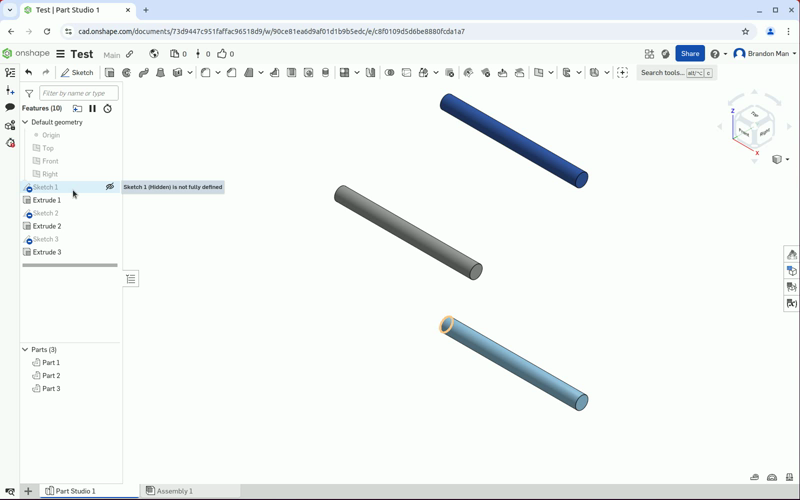
click(73, 189)